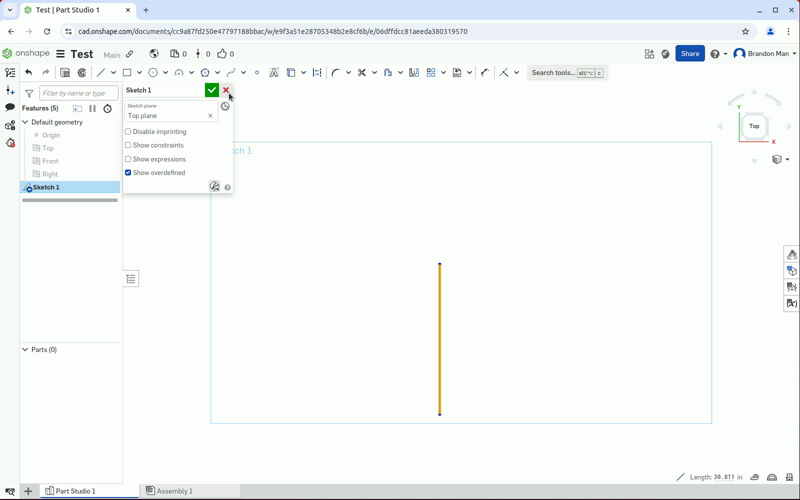
key(shift+h)
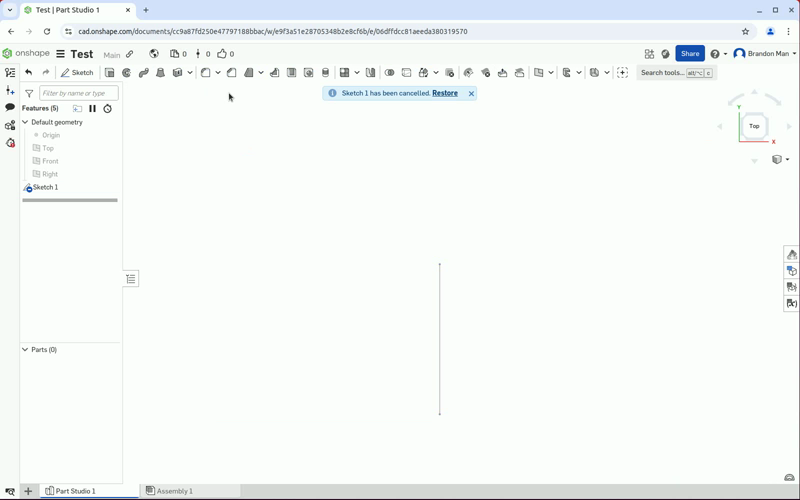
key(shift+s)
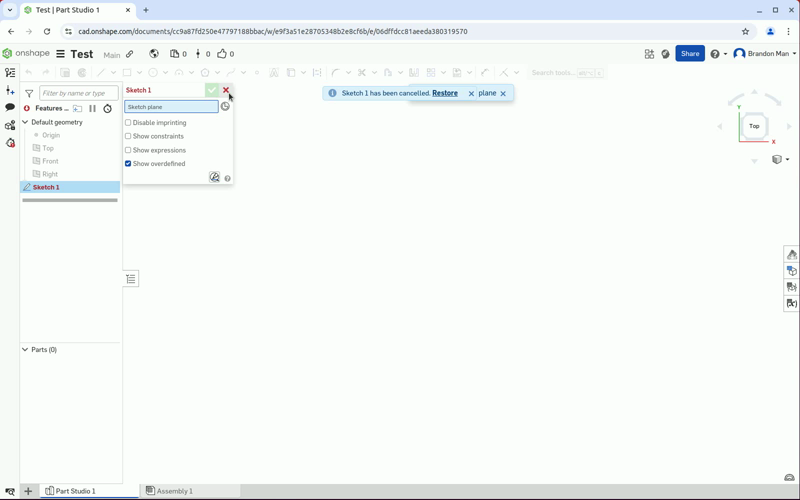
mouse_move(73, 150)
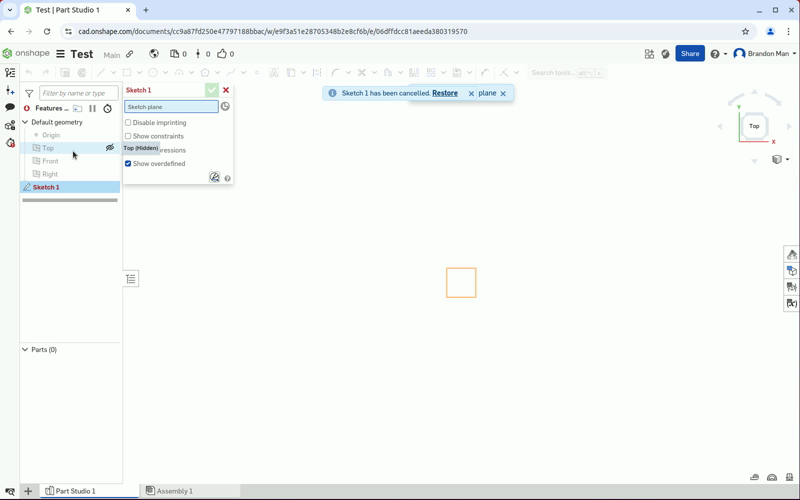
click(73, 150)
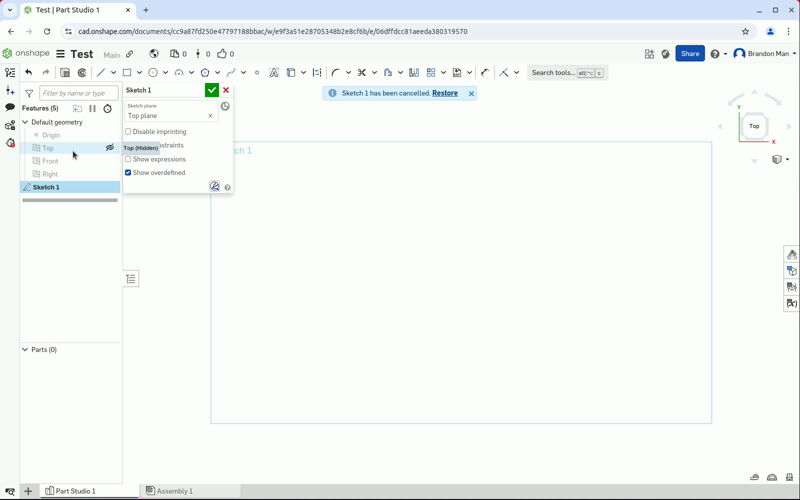
mouse_move(73, 352)
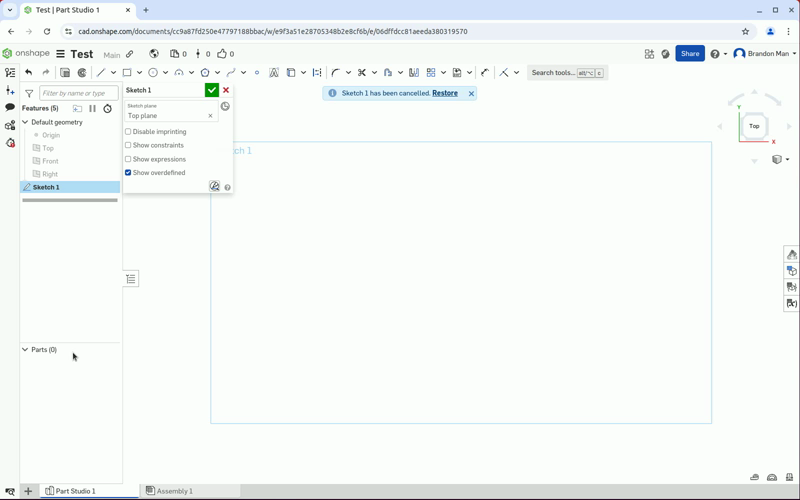
key(y)
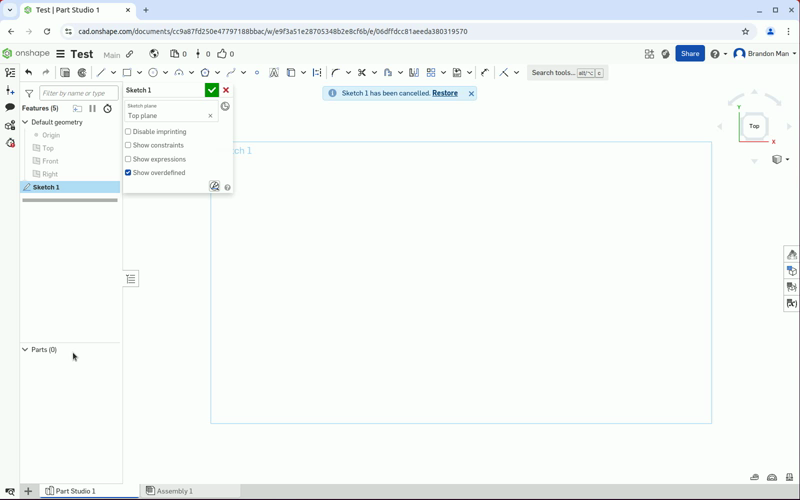
key(l)
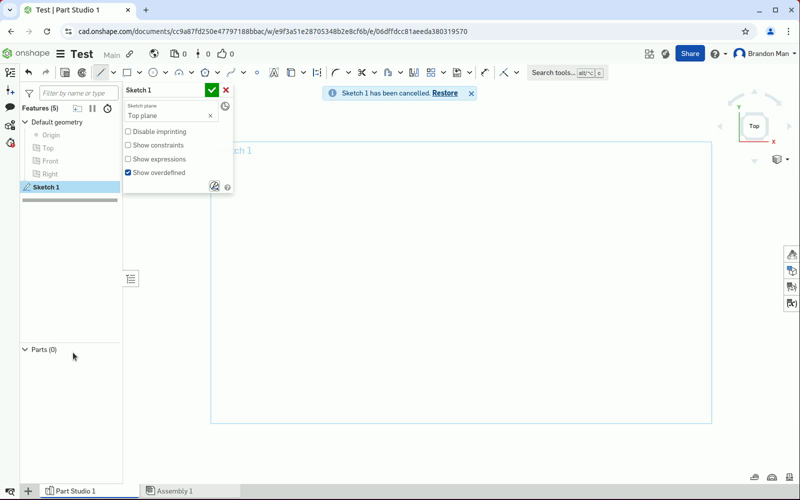
key_down(shift)
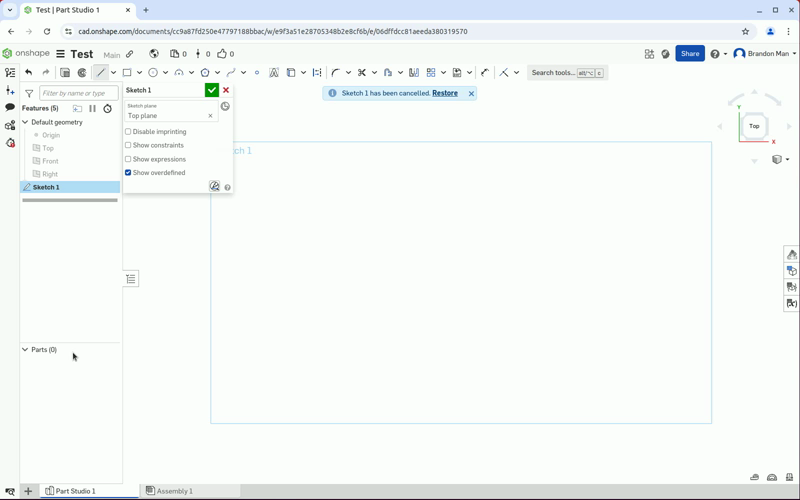
mouse_move(460, 282)
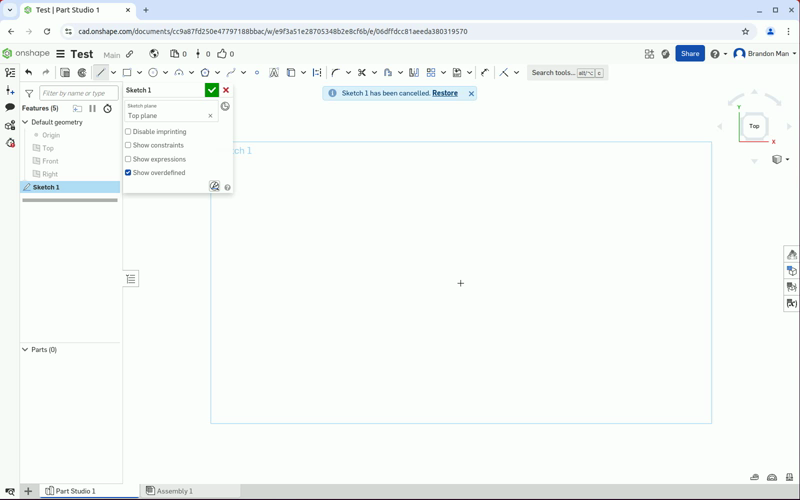
click(460, 282)
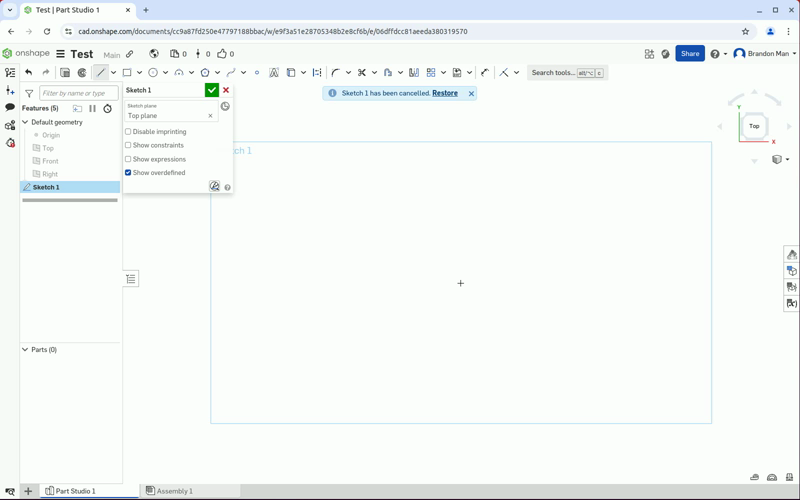
key_up(shift)
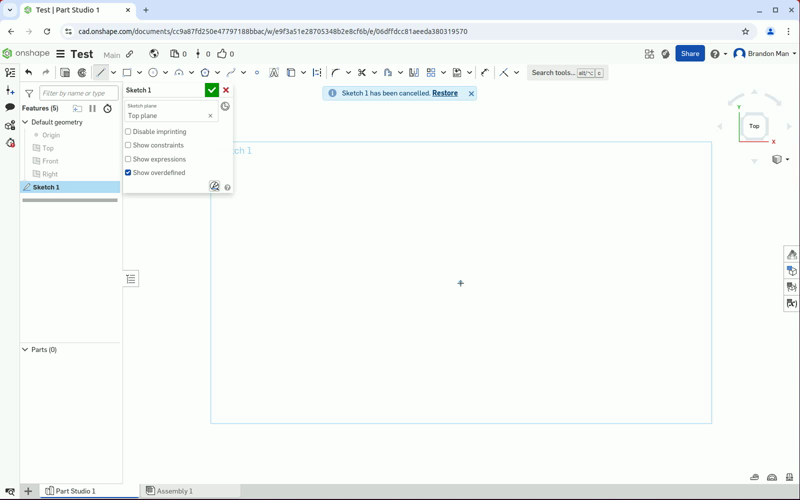
key_down(shift)
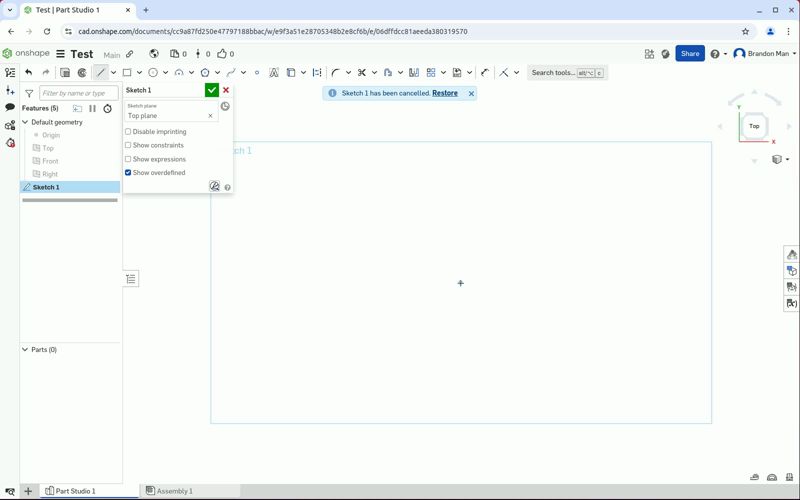
mouse_move(490, 282)
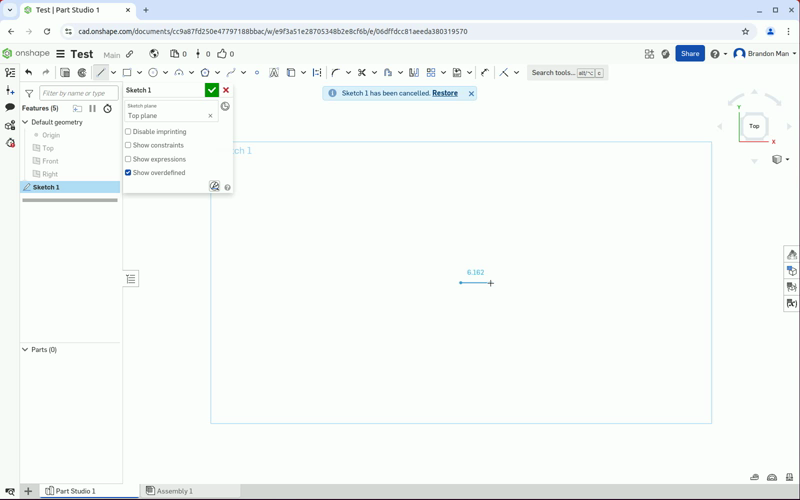
mouse_move(516, 282)
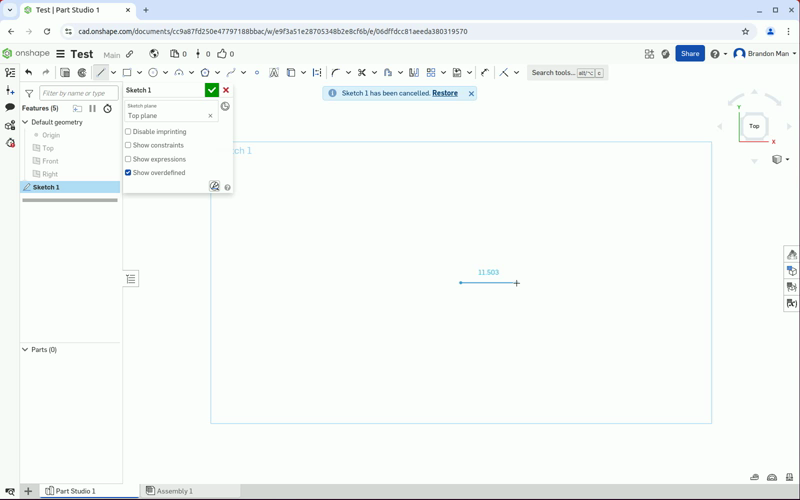
click(516, 282)
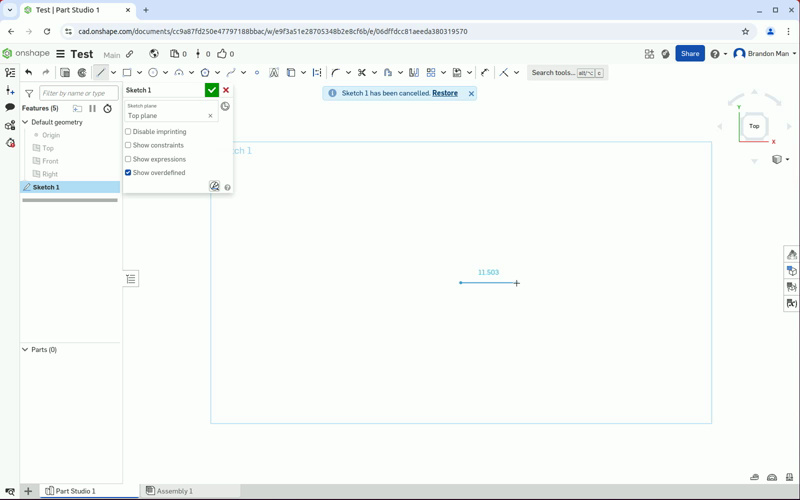
key_up(shift)
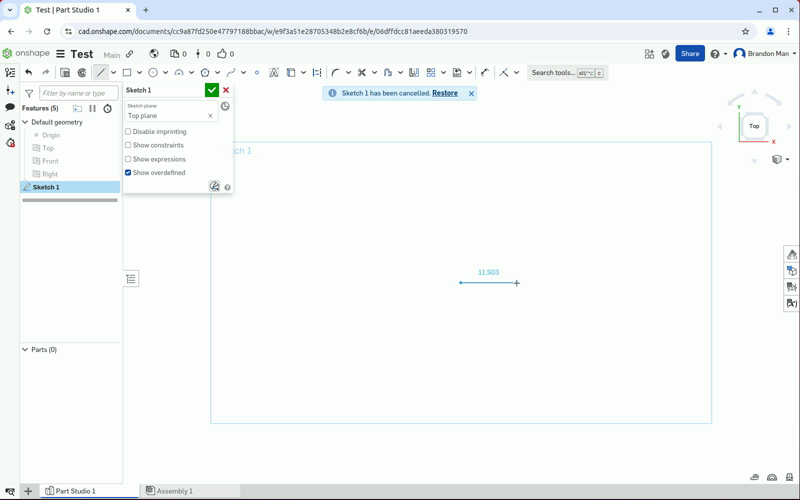
key_down(shift)
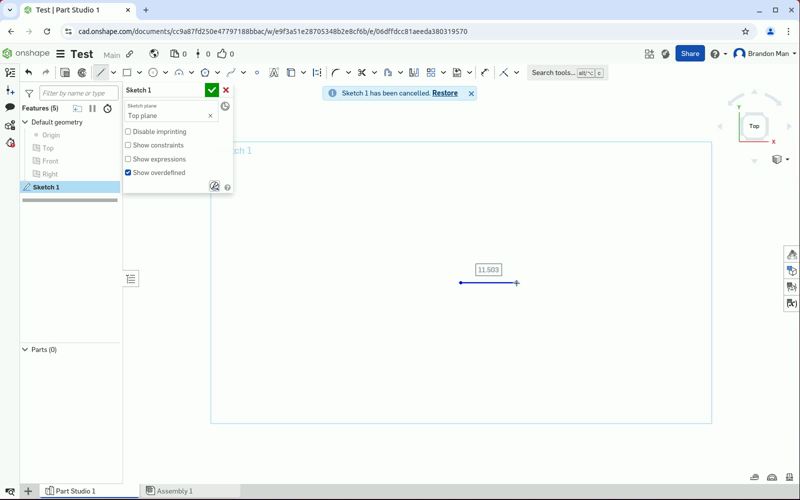
mouse_move(516, 198)
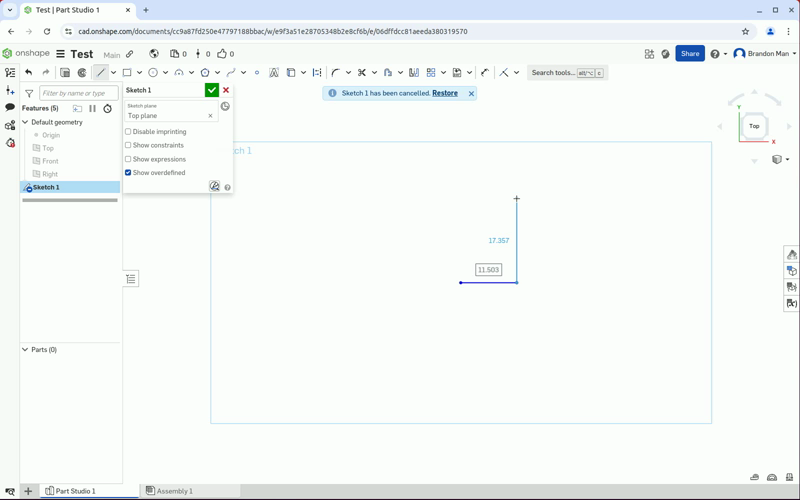
click(516, 198)
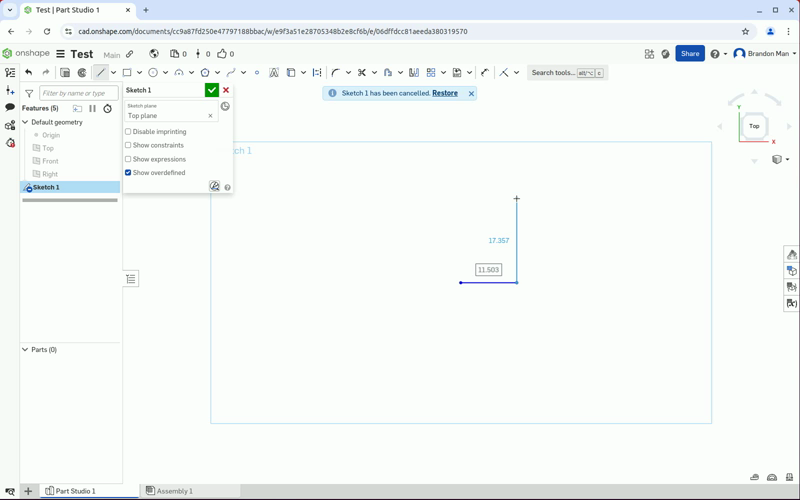
key_up(shift)
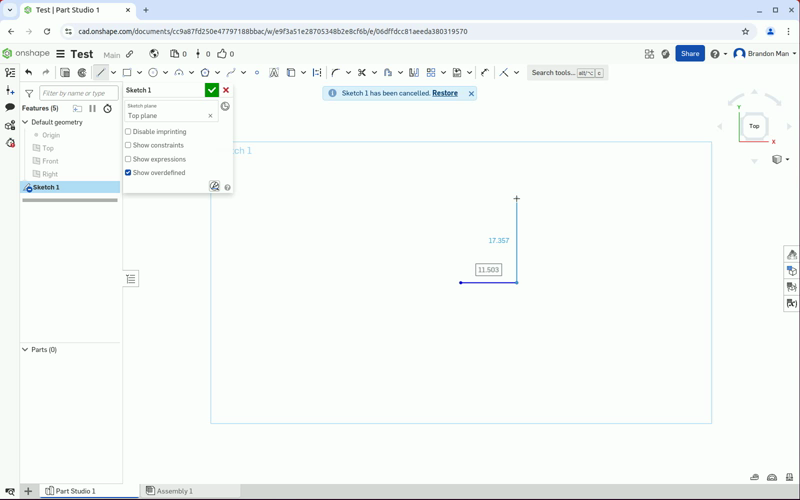
key(esc)
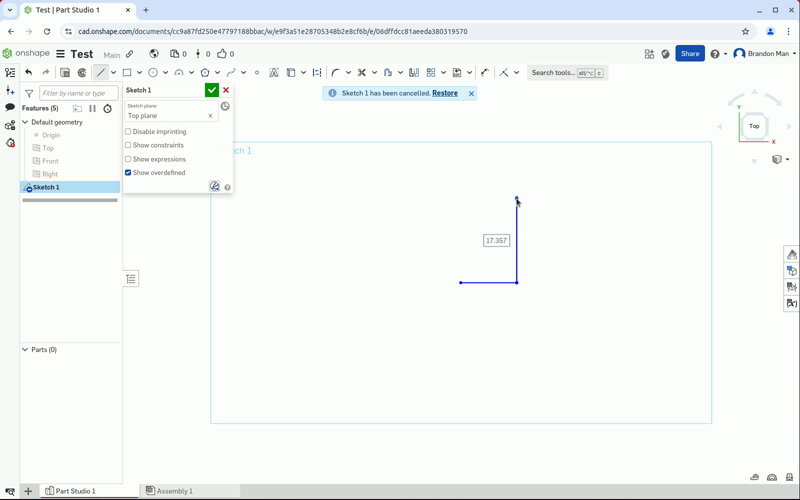
key(a)
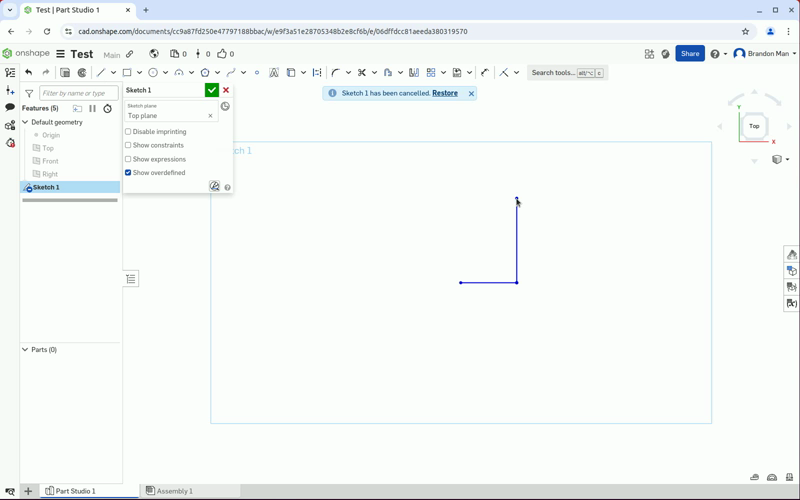
mouse_move(516, 198)
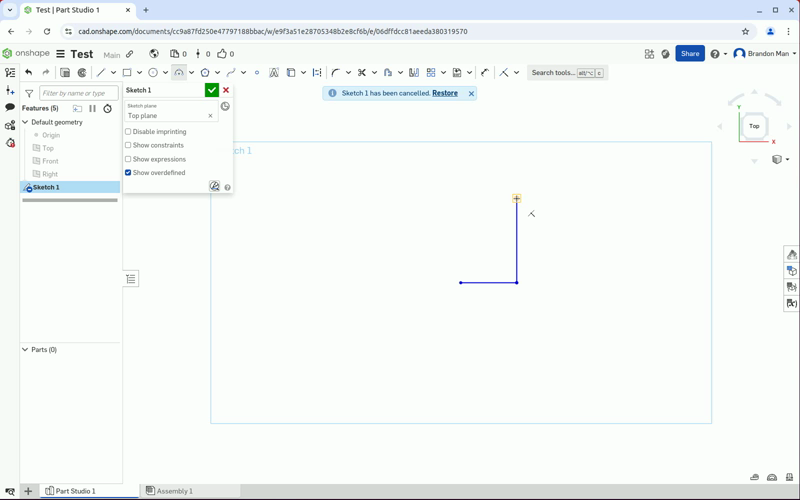
click(516, 198)
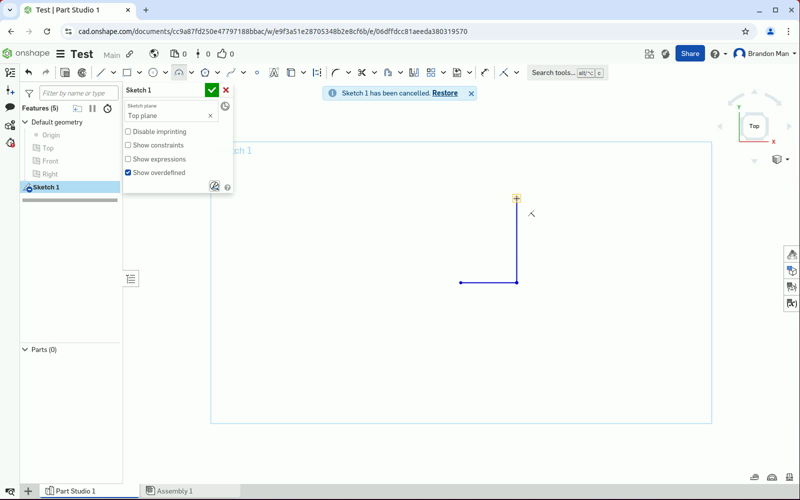
key_down(shift)
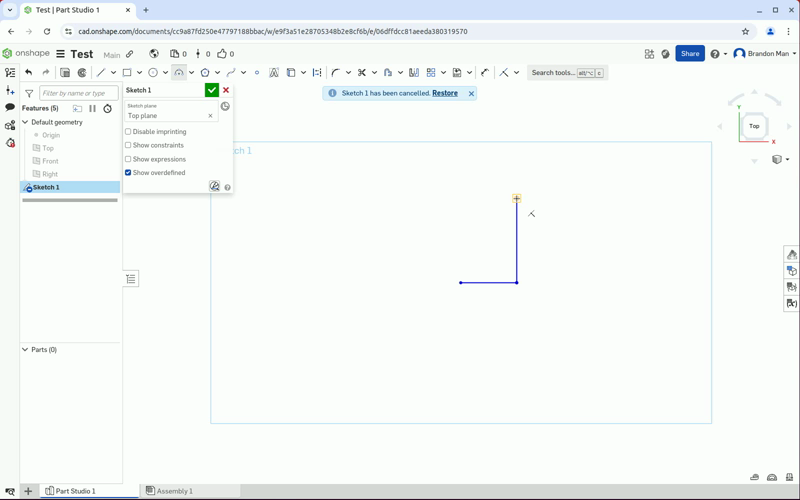
mouse_move(460, 198)
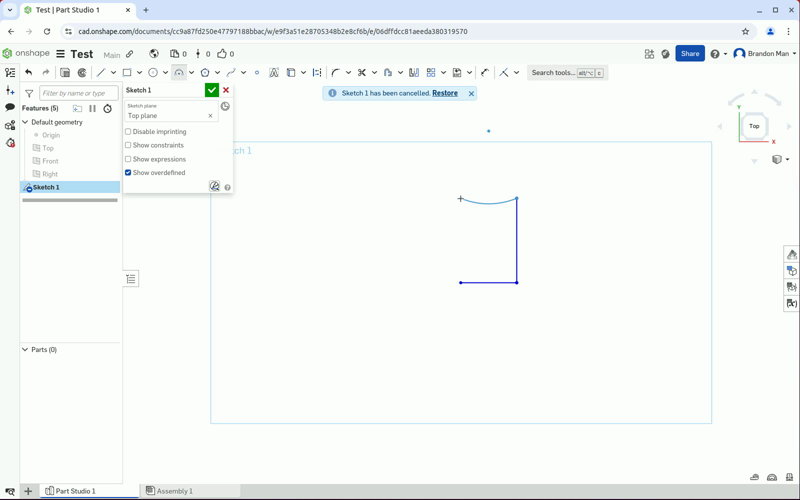
click(460, 198)
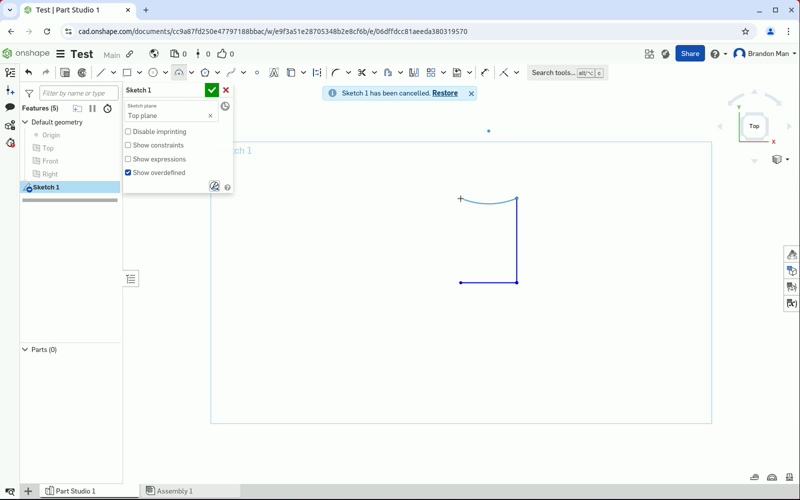
mouse_move(489, 226)
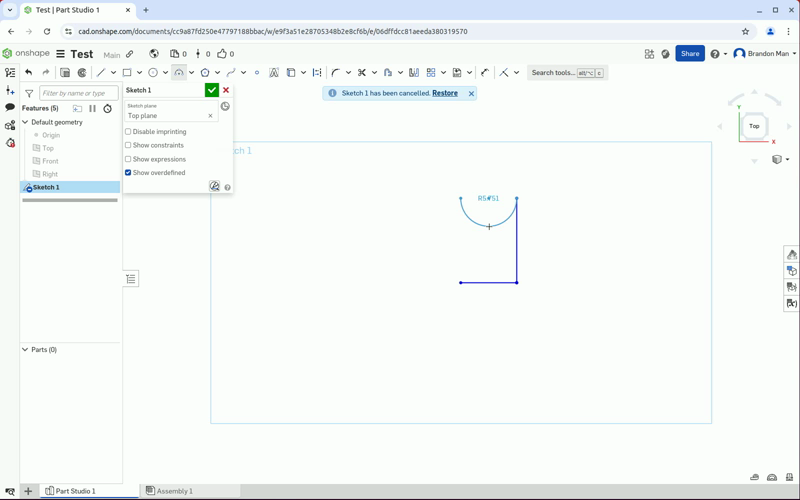
click(489, 226)
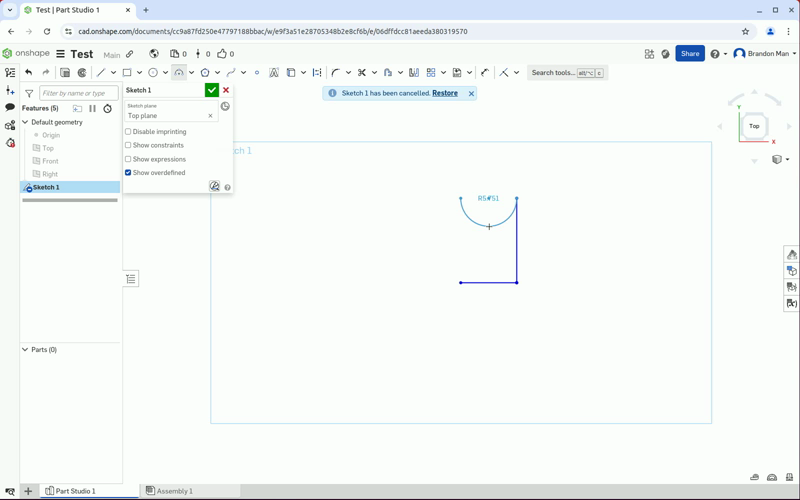
key_up(shift)
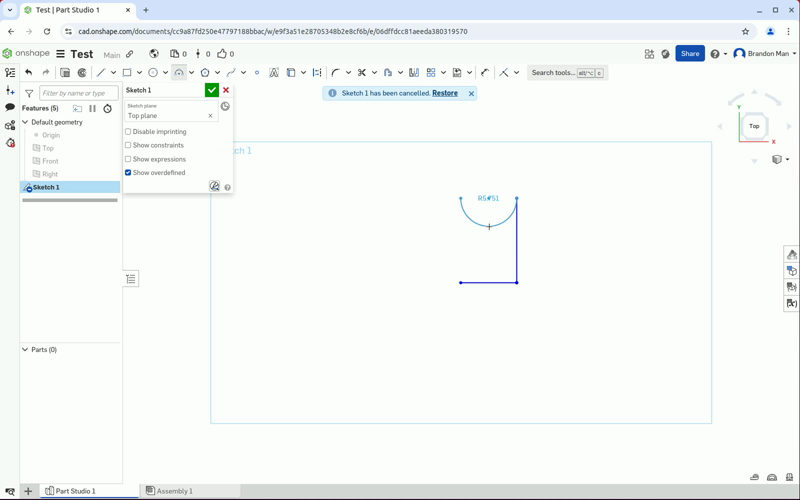
key(esc)
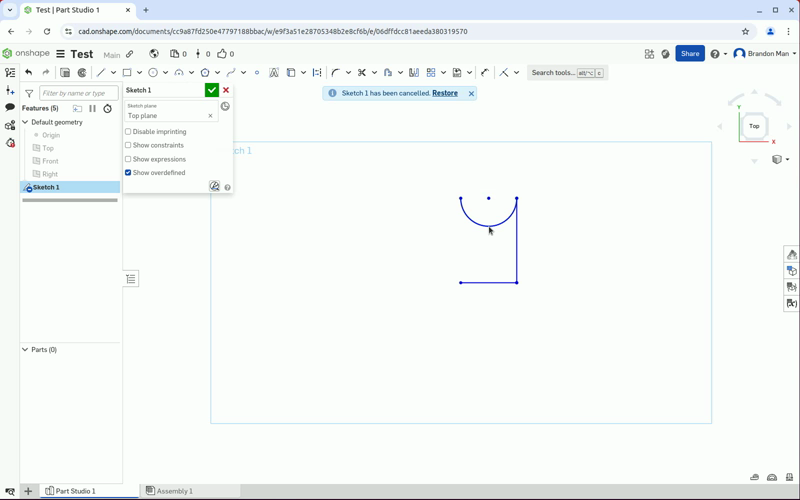
key(l)
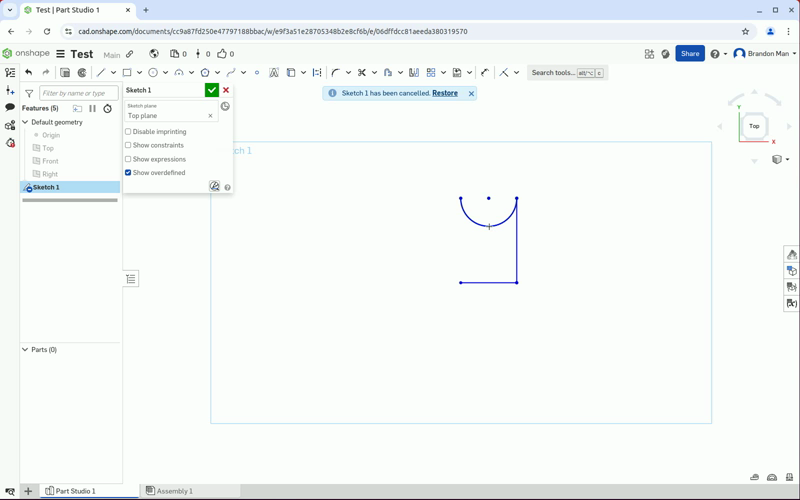
mouse_move(460, 198)
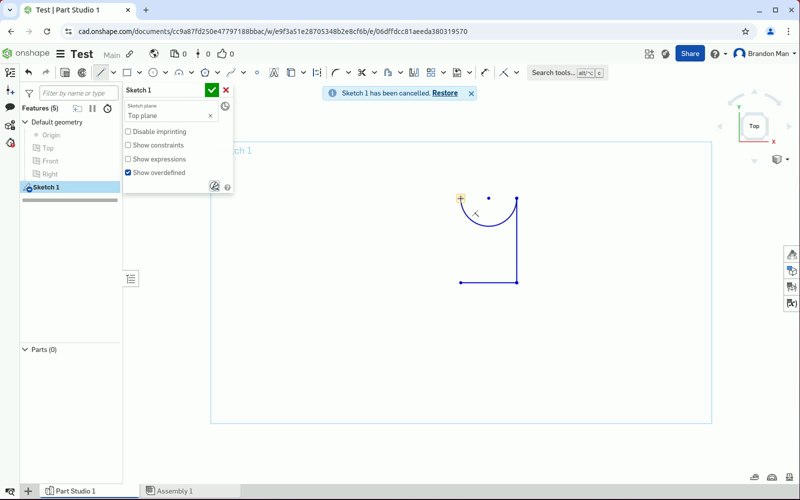
click(460, 198)
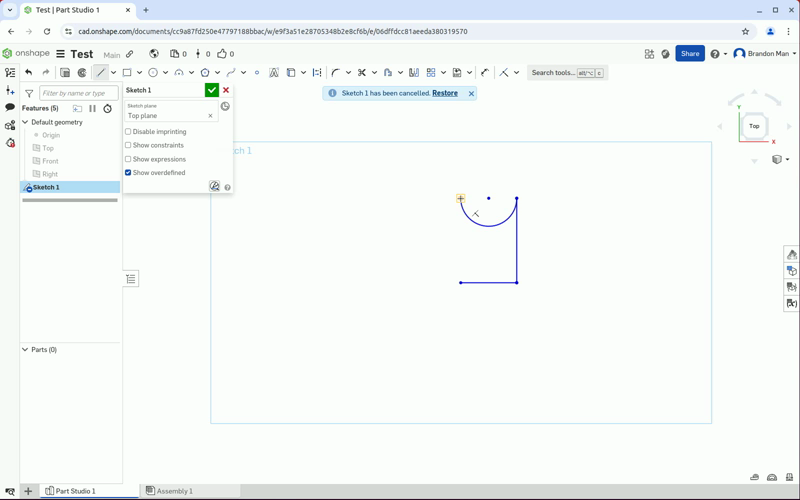
key_down(shift)
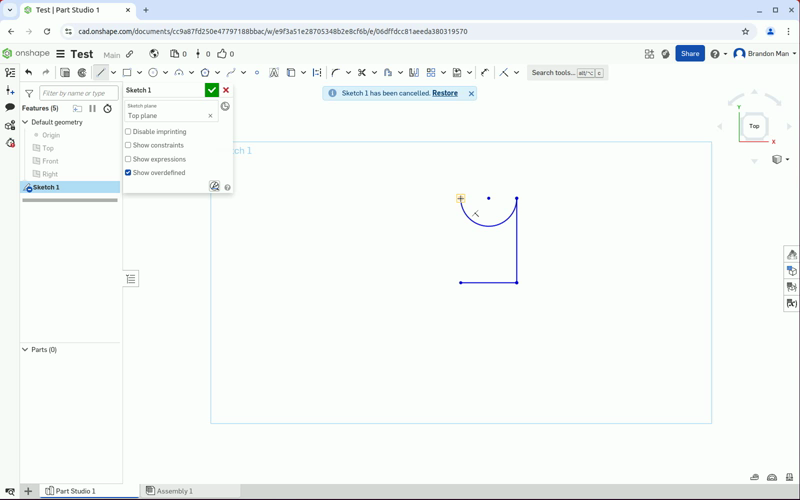
mouse_move(460, 282)
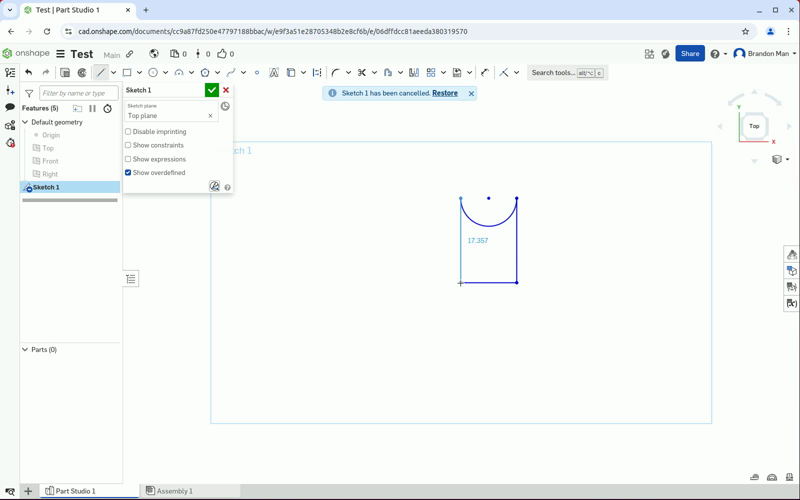
key_up(shift)
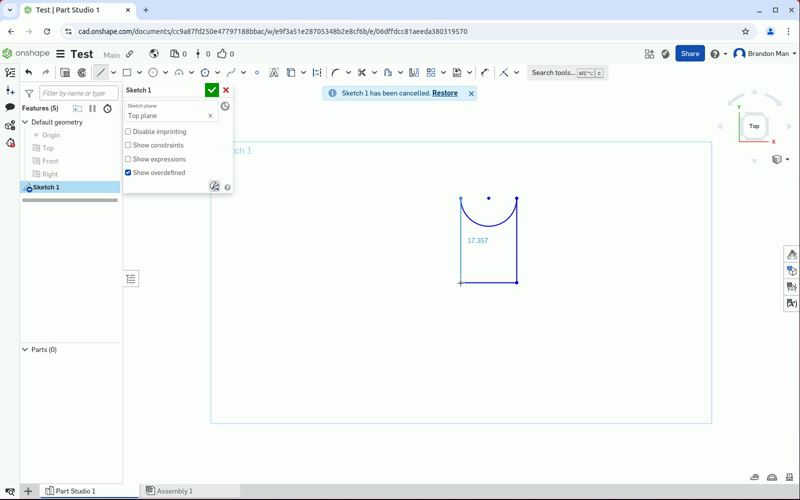
click(460, 282)
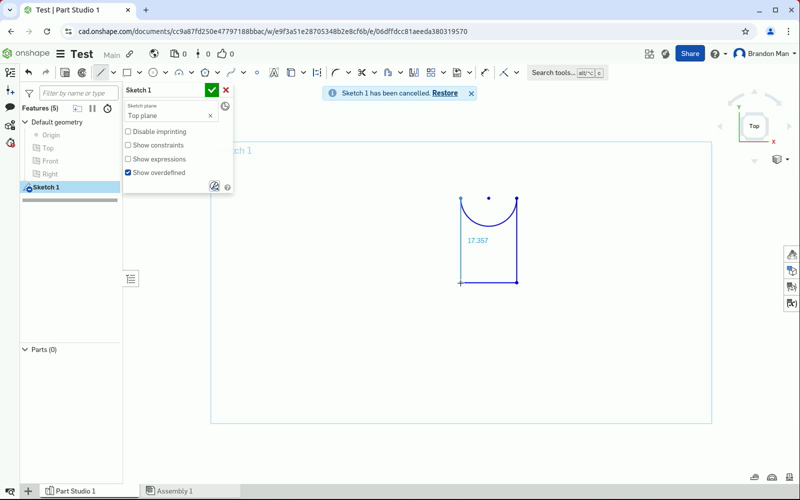
key(esc)
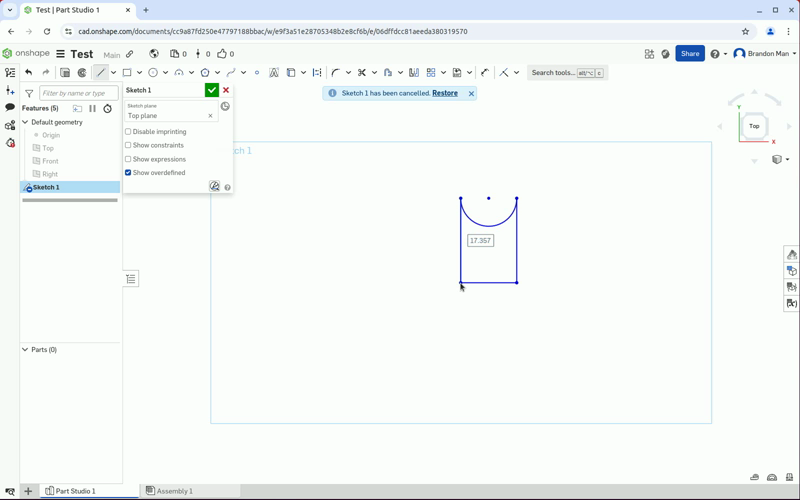
key(c)
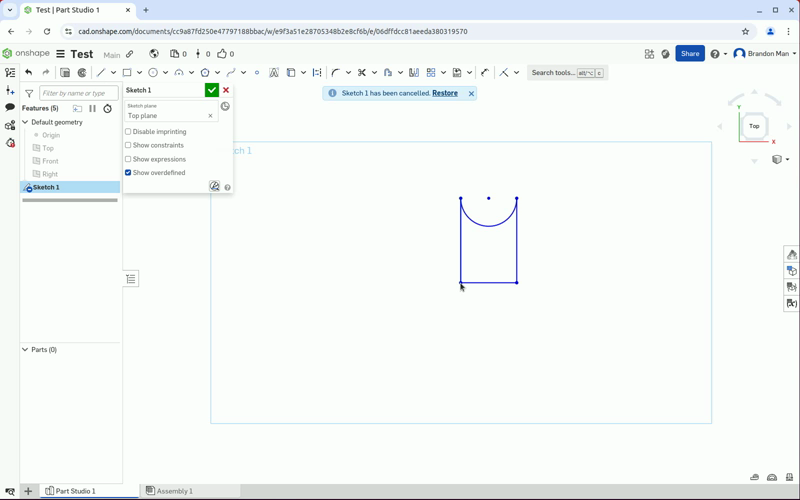
key_down(shift)
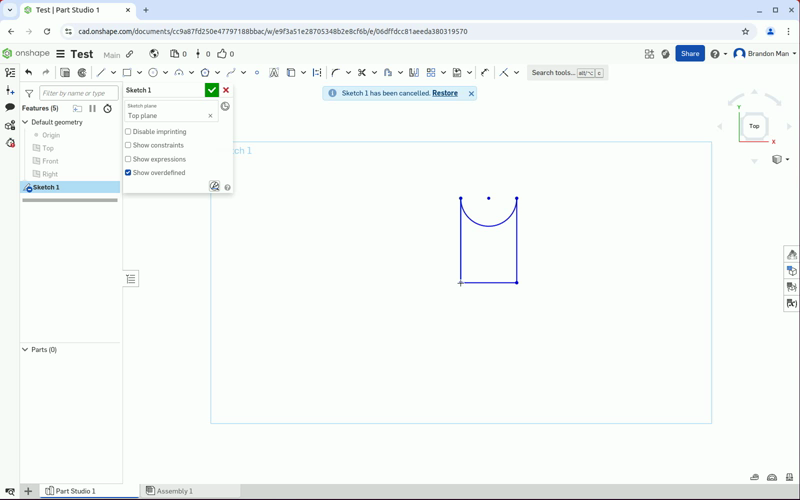
mouse_move(489, 268)
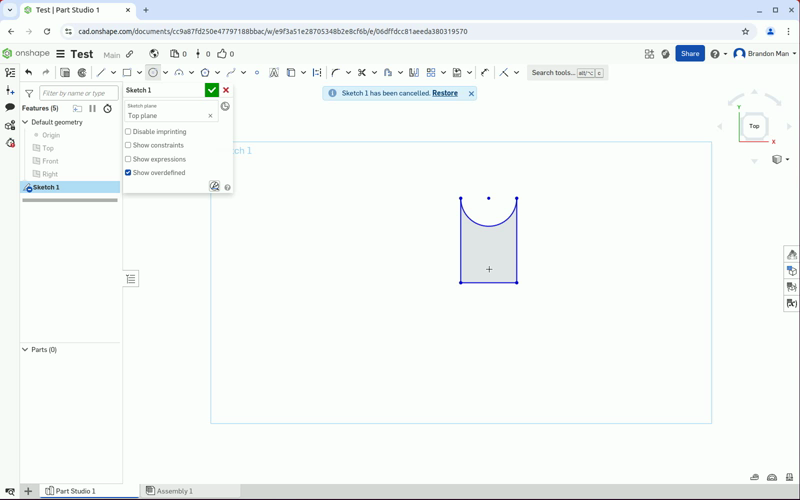
click(489, 268)
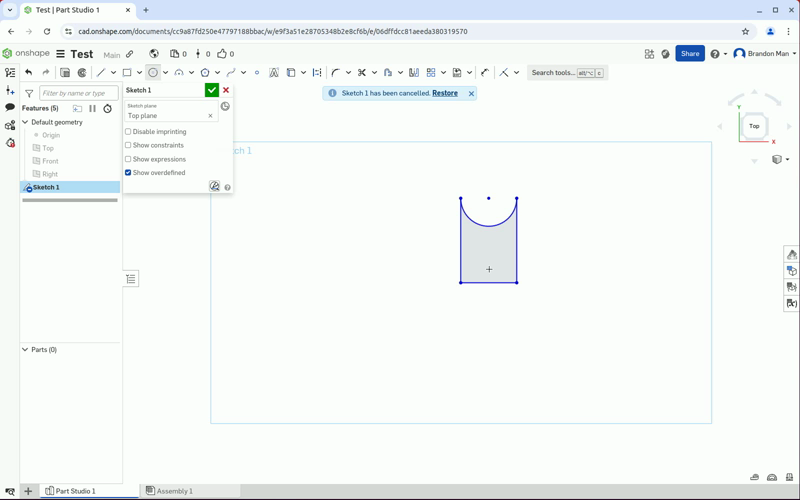
key_up(shift)
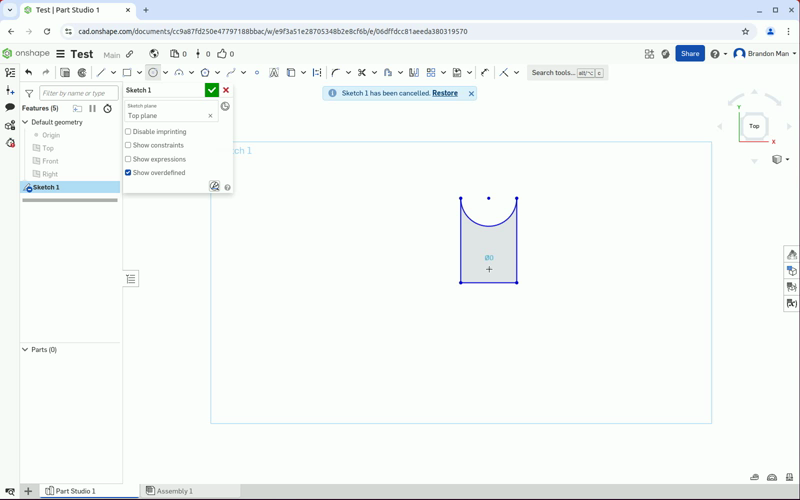
mouse_move(492, 268)
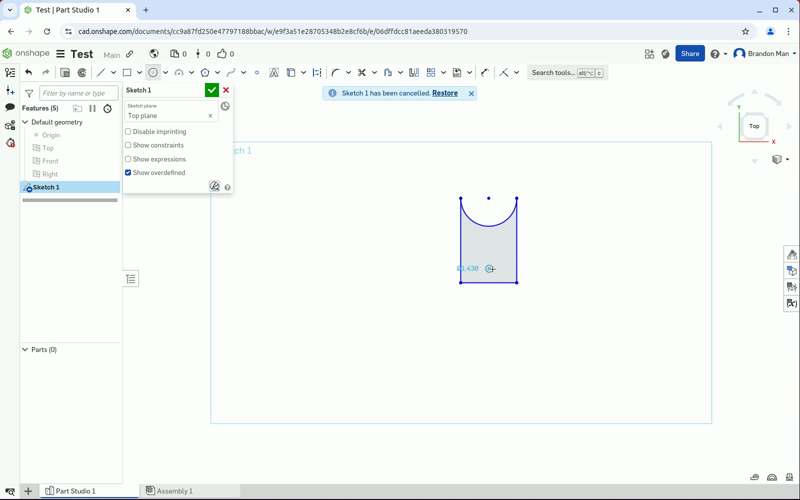
click(492, 268)
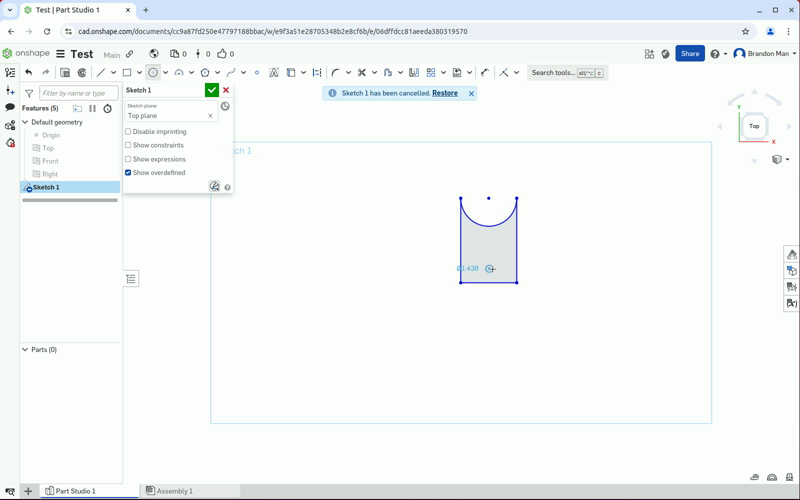
key(esc)
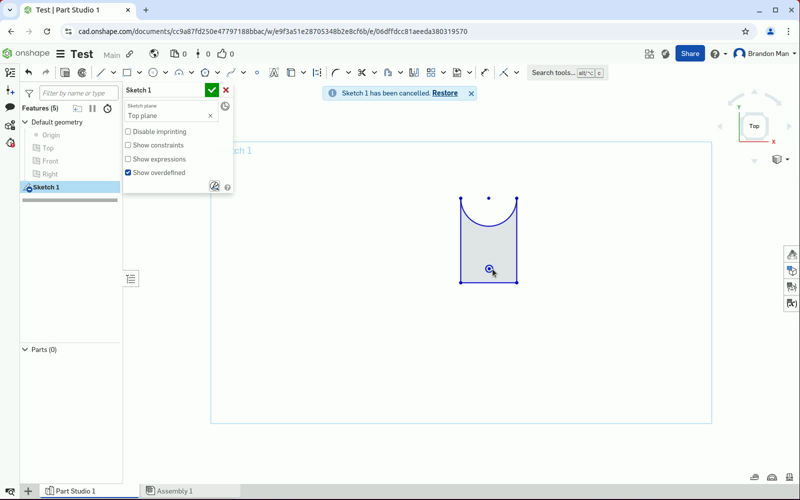
mouse_move(484, 226)
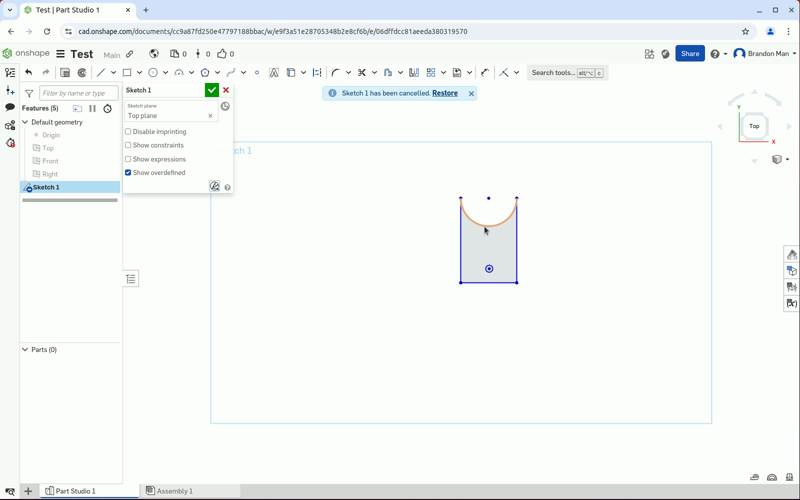
click(484, 226)
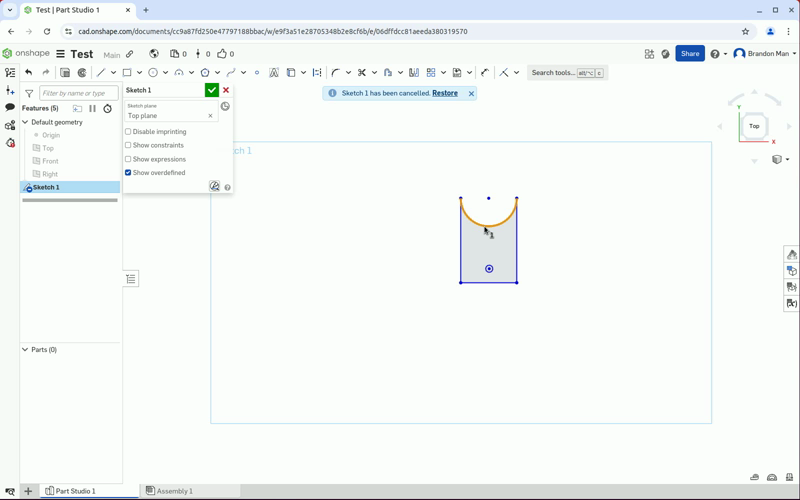
mouse_move(73, 352)
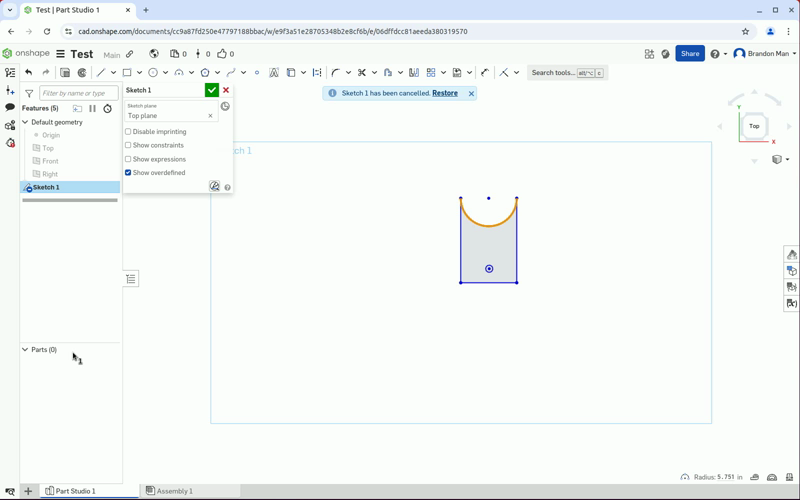
key(shift+y)
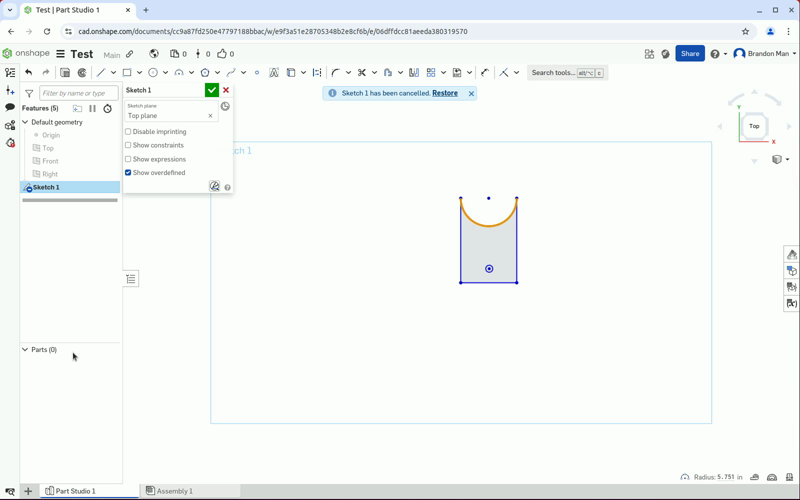
key(shift+e)
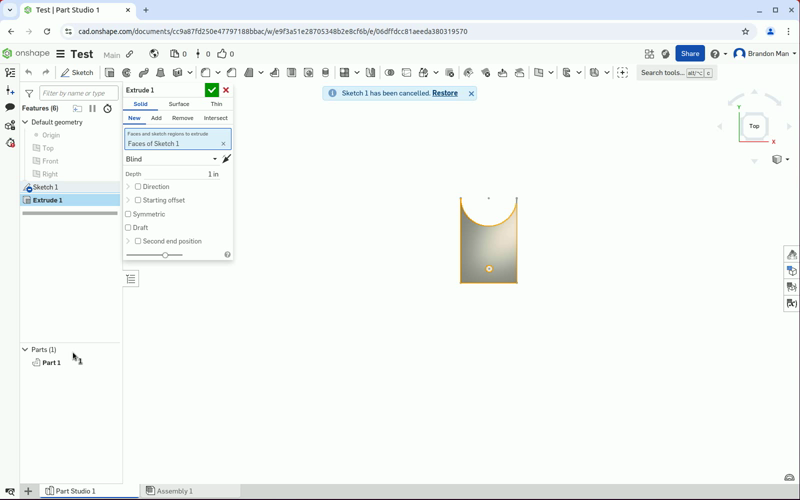
mouse_move(143, 106)
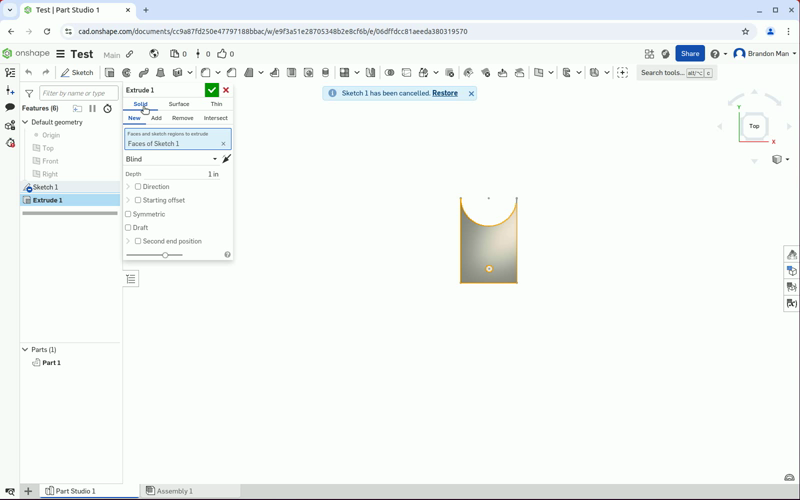
click(143, 106)
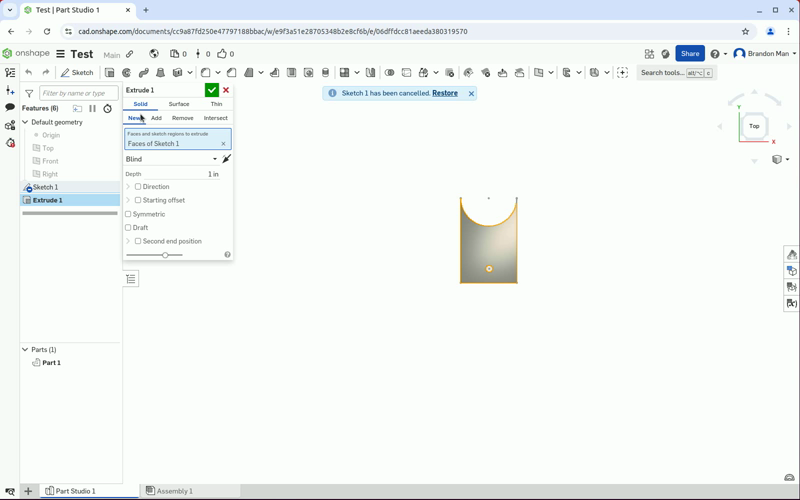
mouse_move(137, 120)
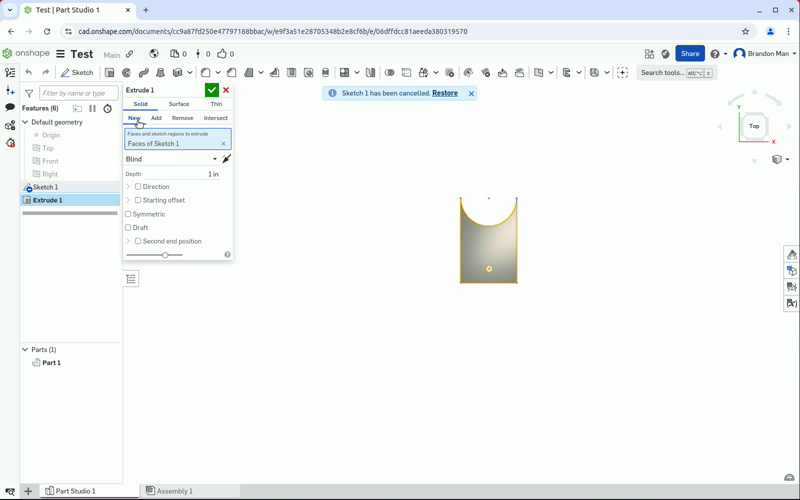
click(137, 120)
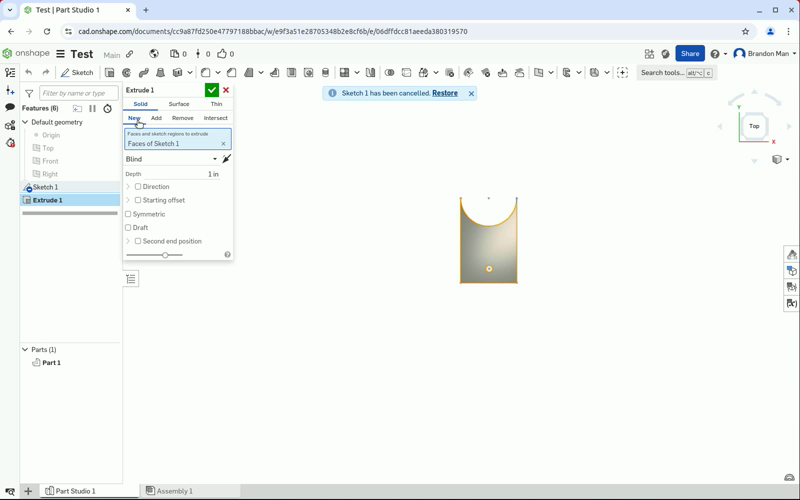
key(tab, 4)
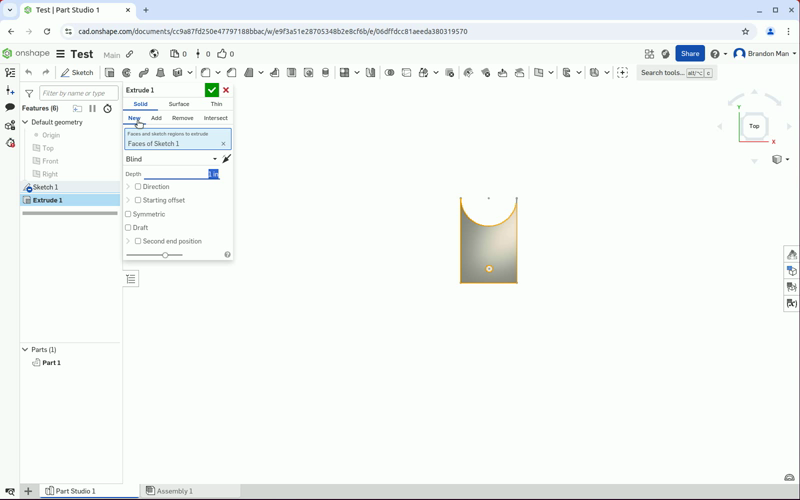
text(1.204)
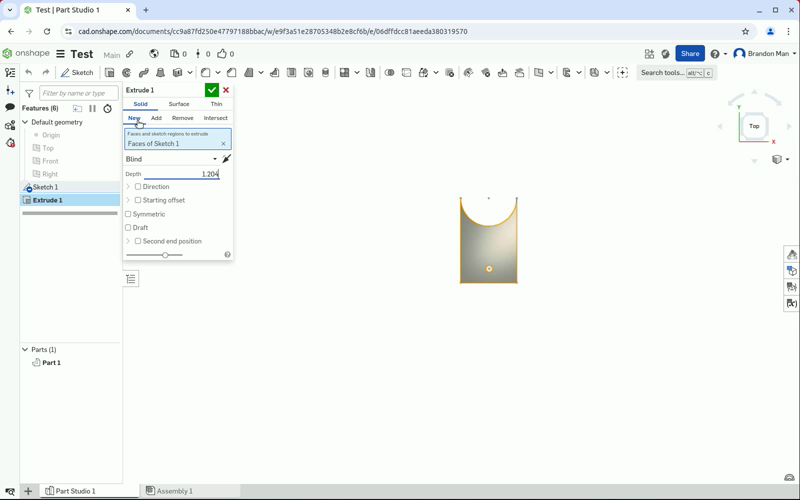
key(enter)
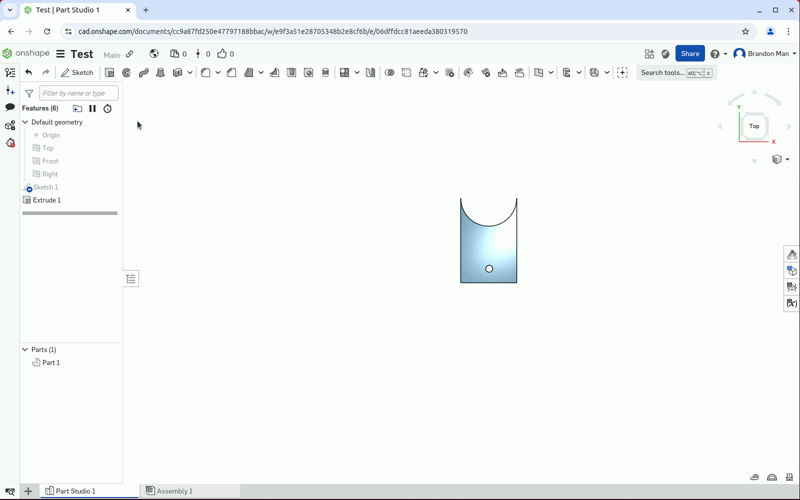
key(shift+h)
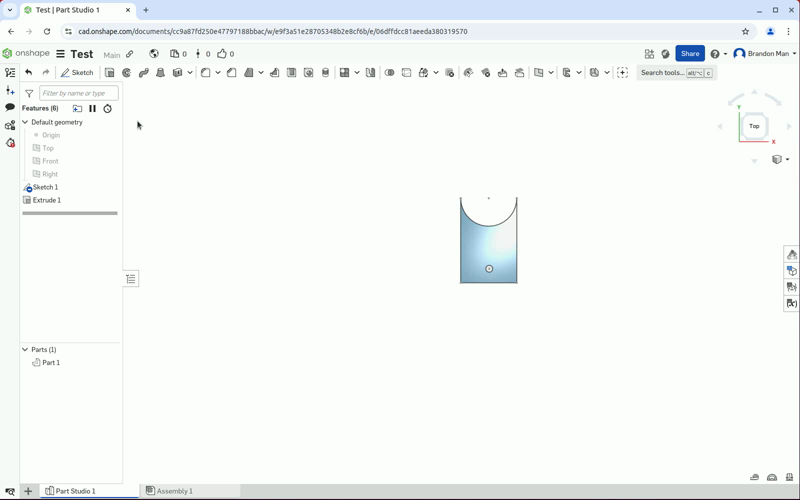
key(shift+h)
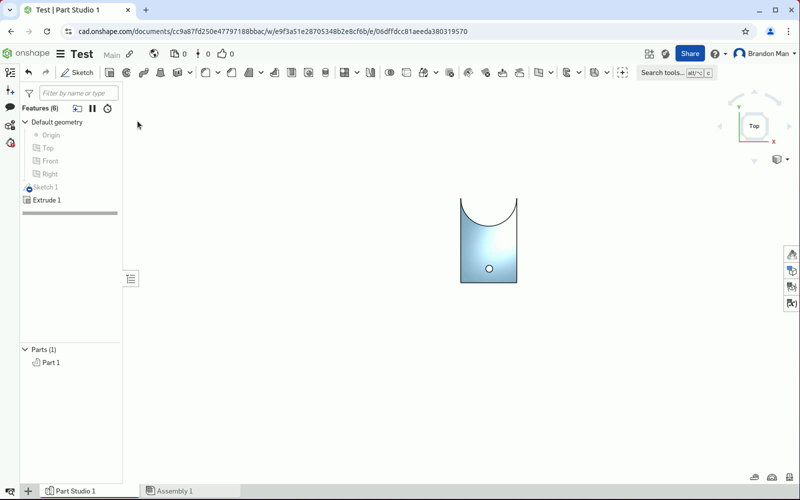
mouse_move(73, 189)
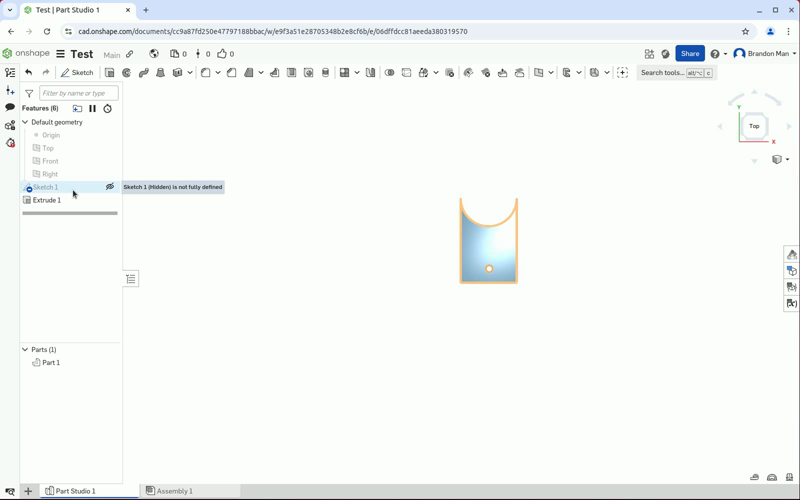
click(73, 189)
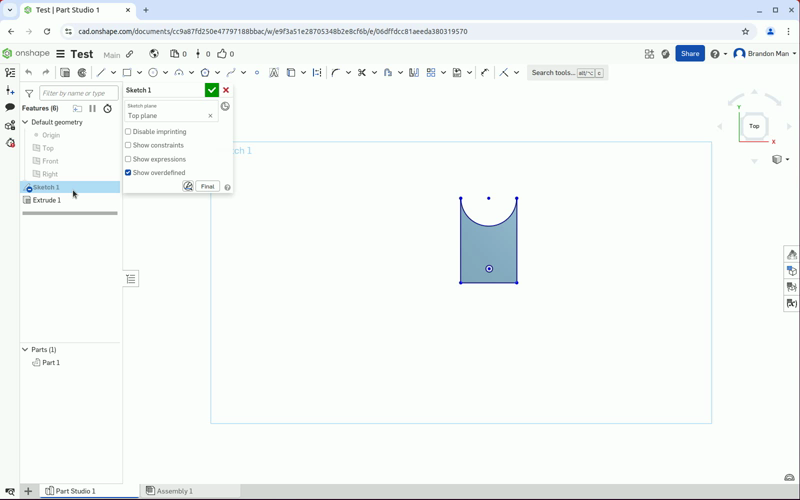
mouse_move(229, 92)
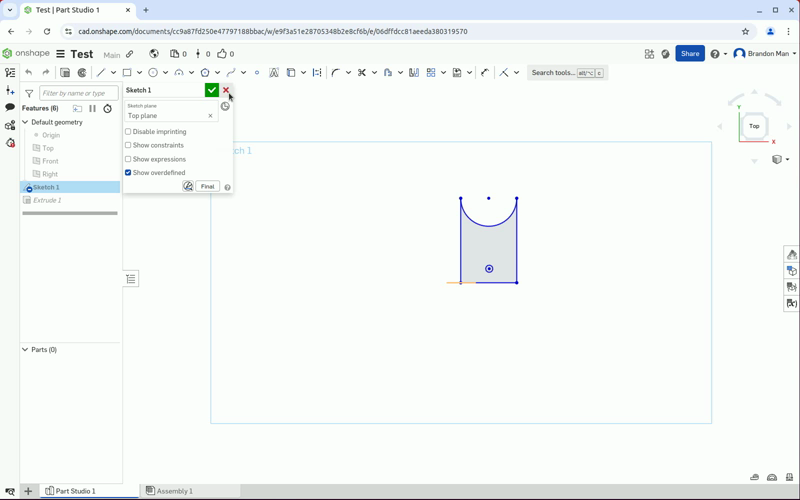
click(229, 92)
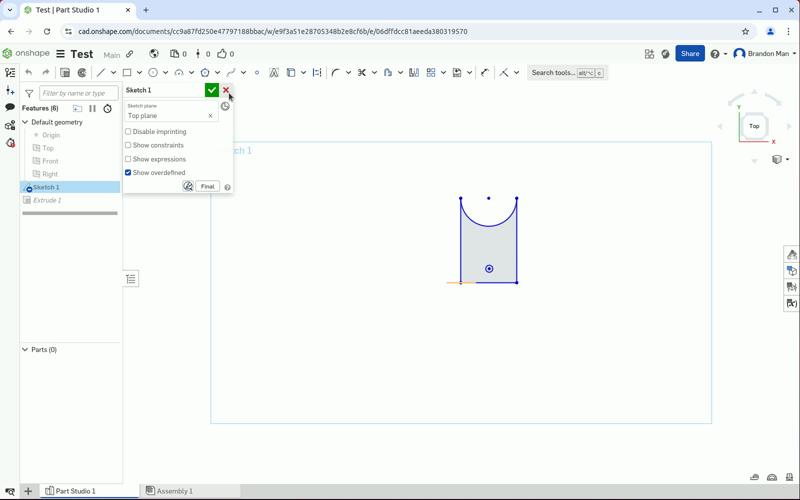
key(shift+s)
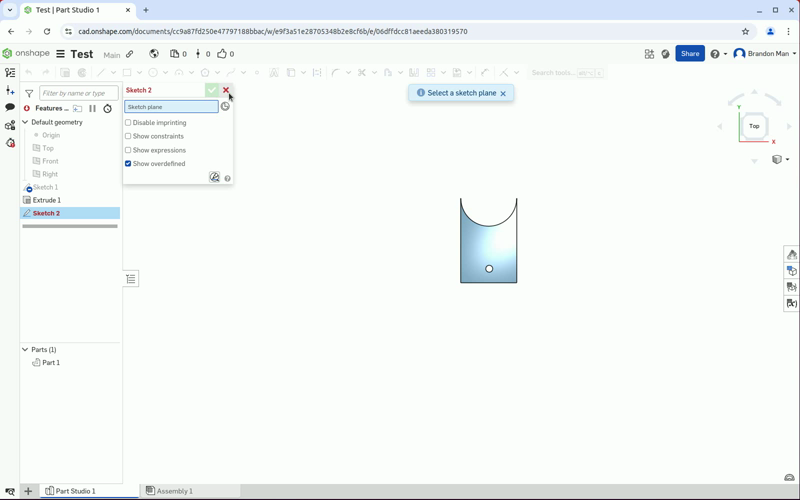
mouse_move(73, 150)
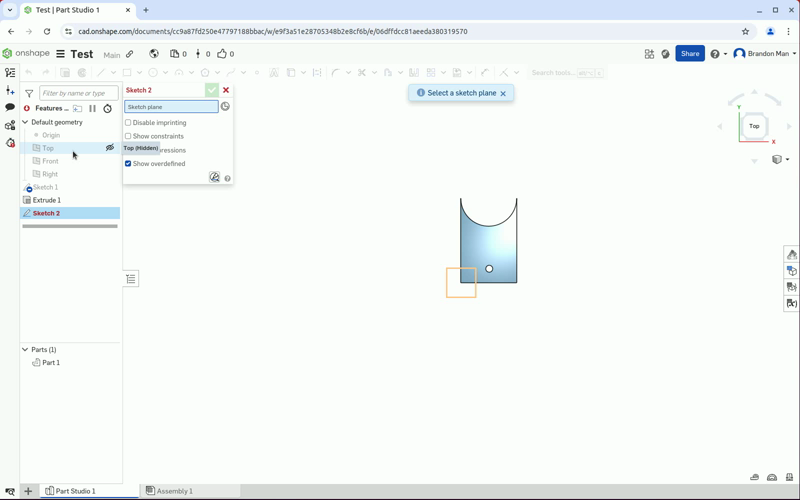
click(73, 150)
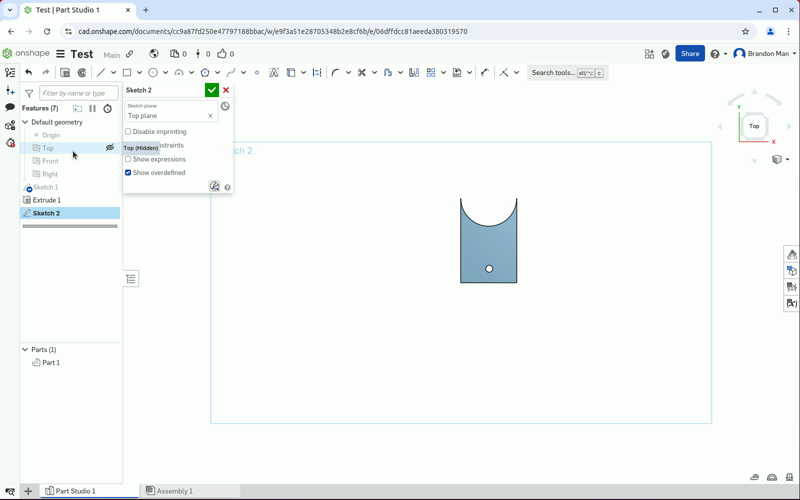
mouse_move(73, 352)
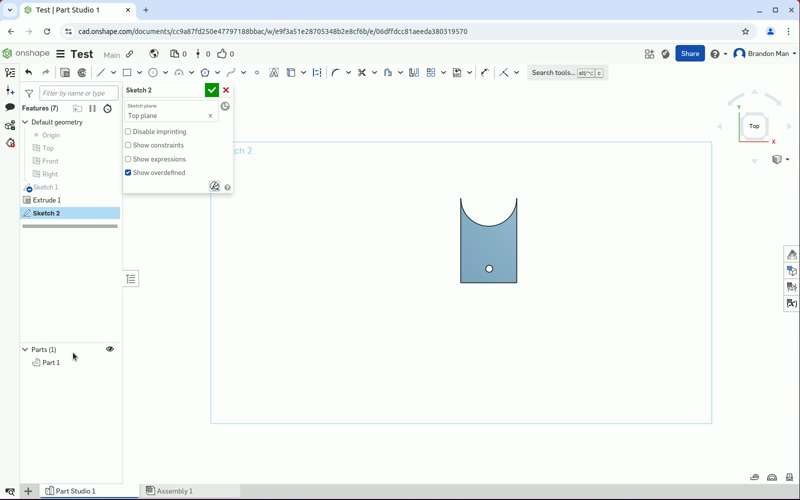
key(y)
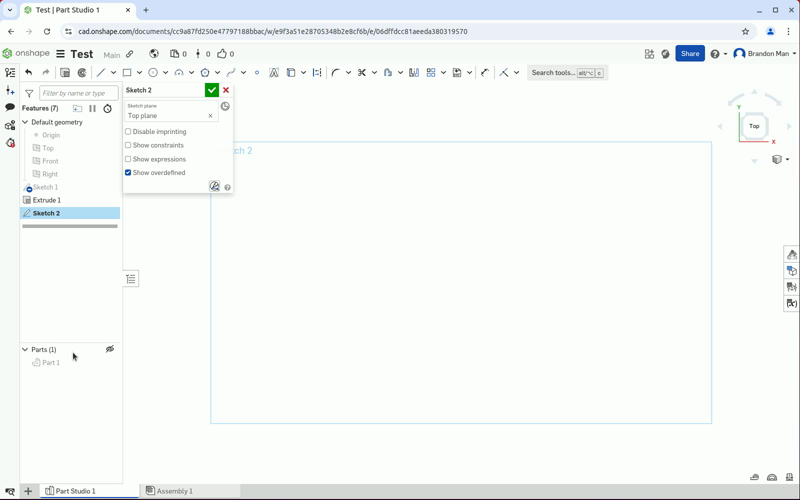
key(c)
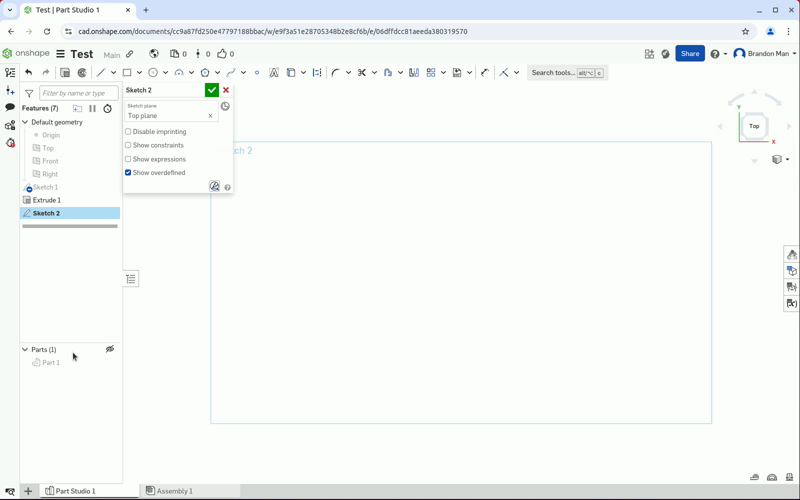
key_down(shift)
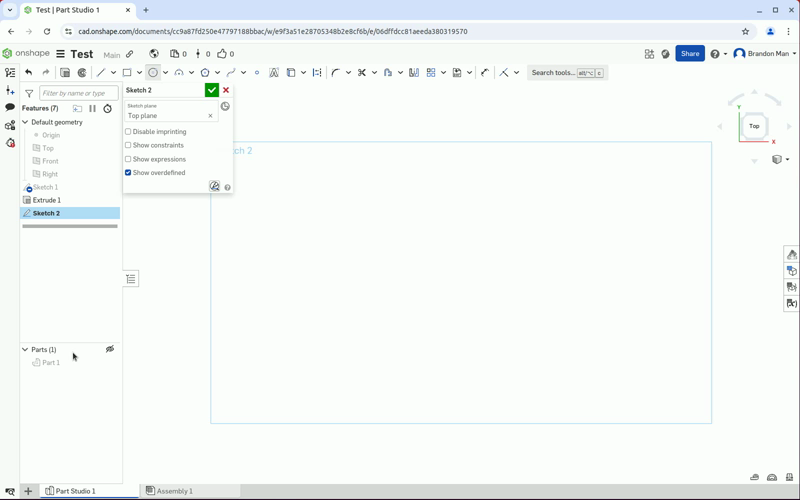
mouse_move(489, 198)
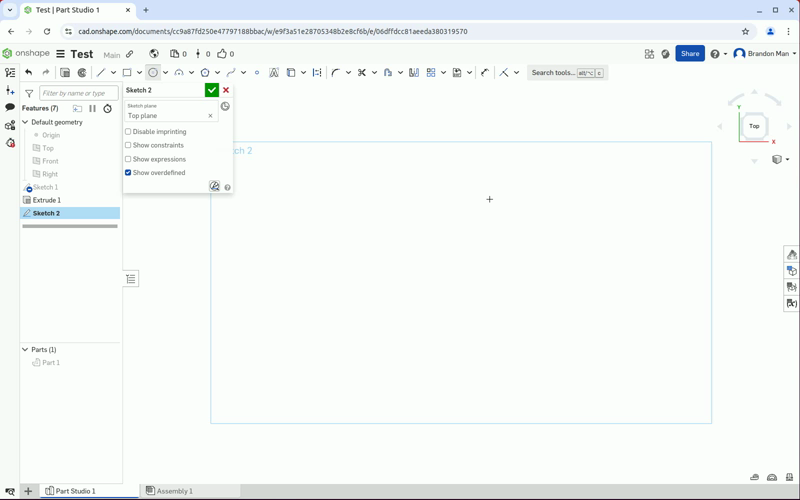
click(489, 198)
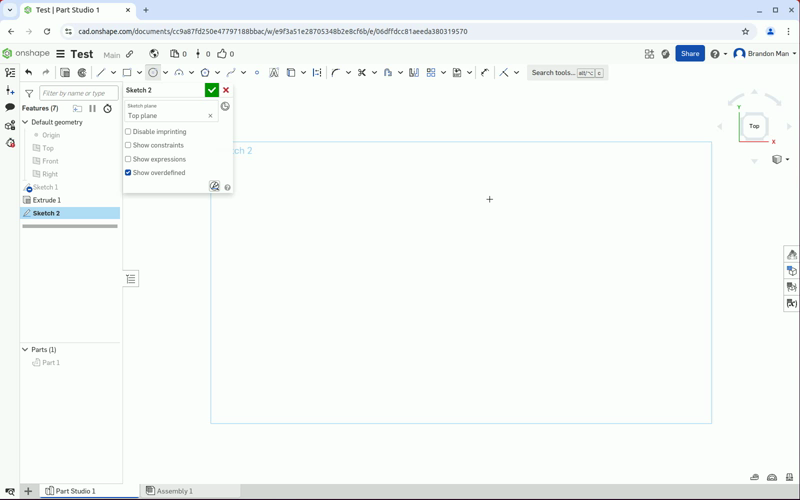
key_up(shift)
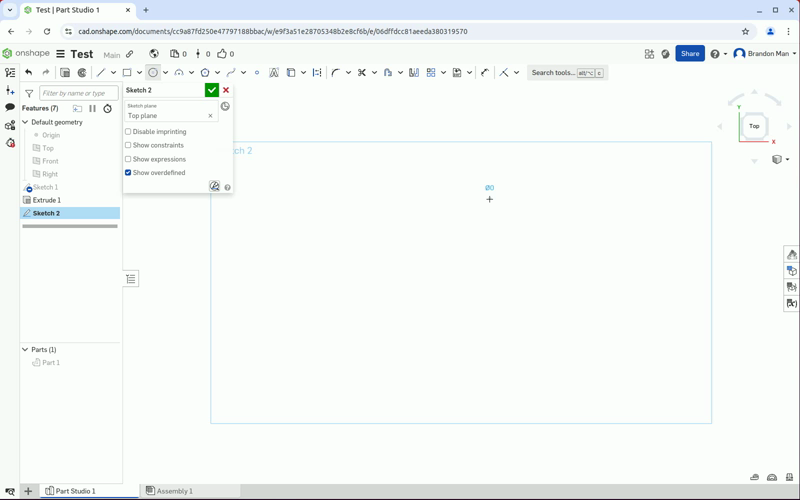
mouse_move(518, 198)
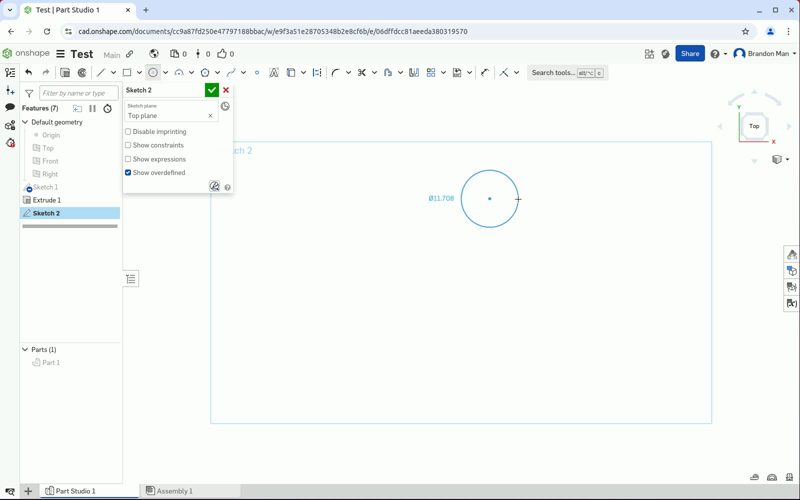
click(518, 198)
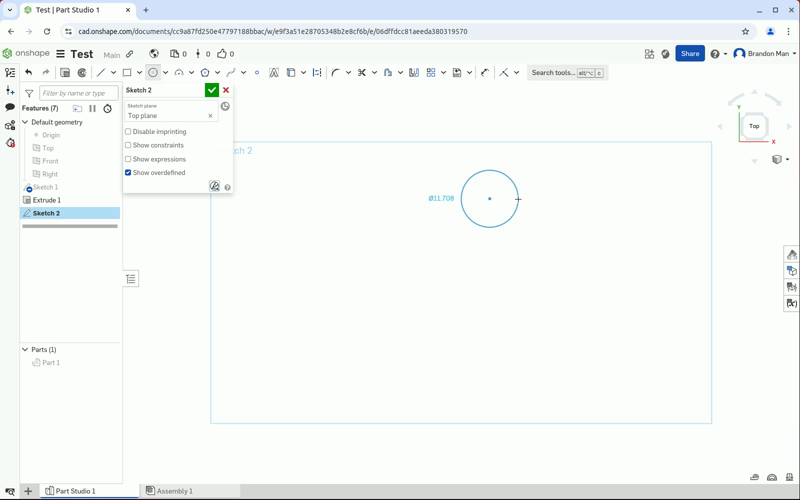
key(esc)
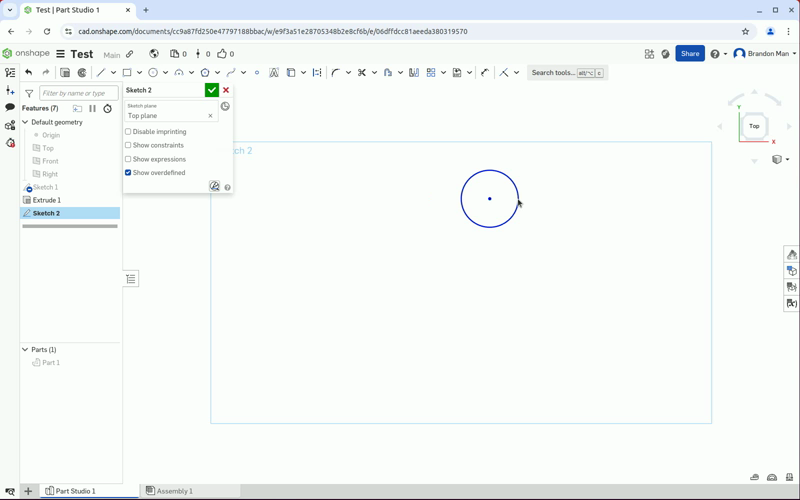
key(c)
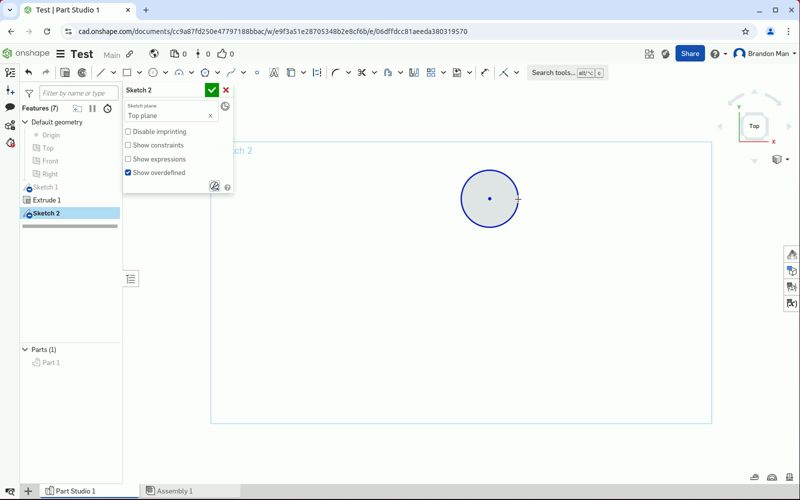
key_down(shift)
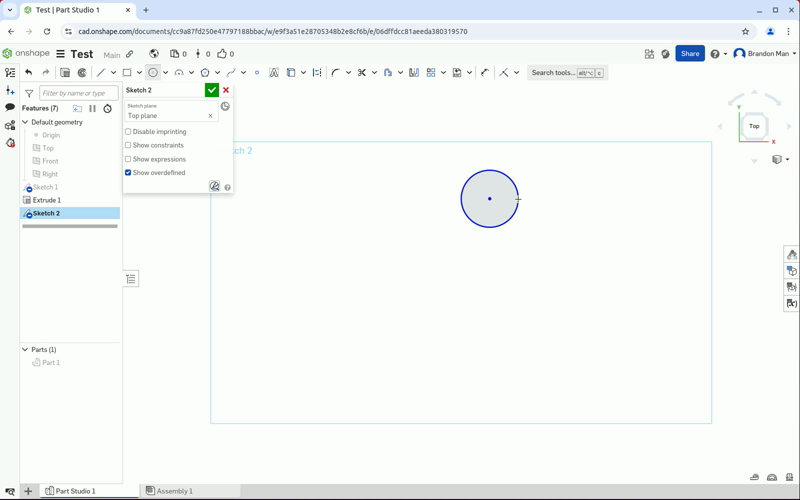
mouse_move(489, 198)
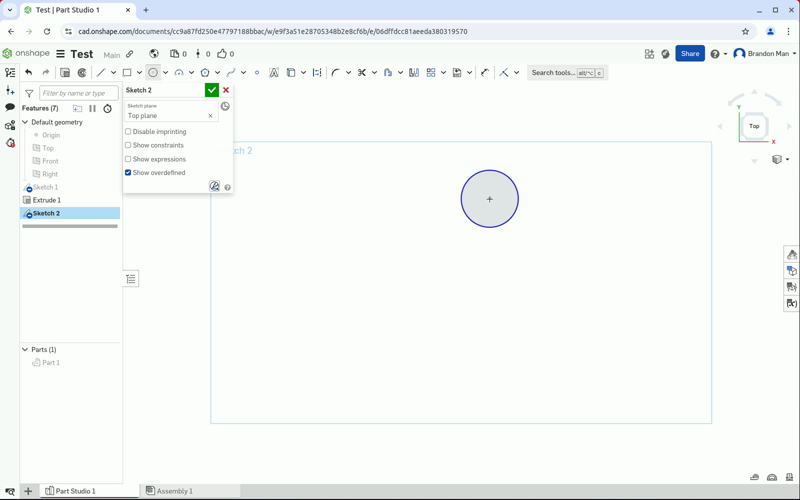
click(489, 198)
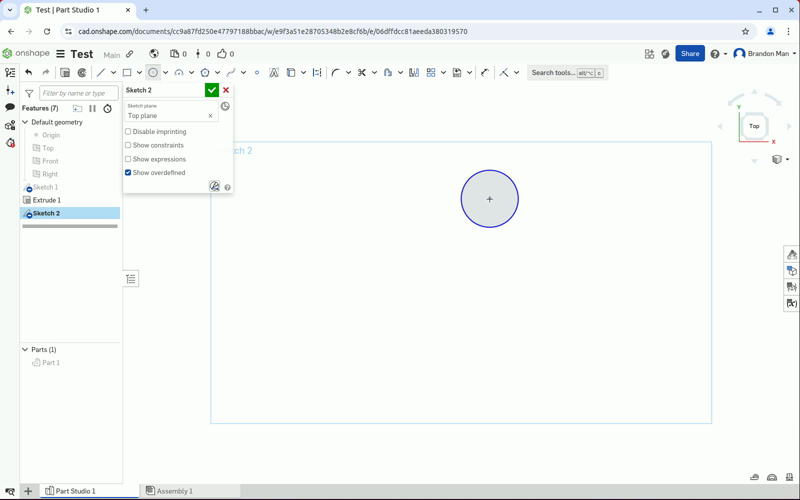
key_up(shift)
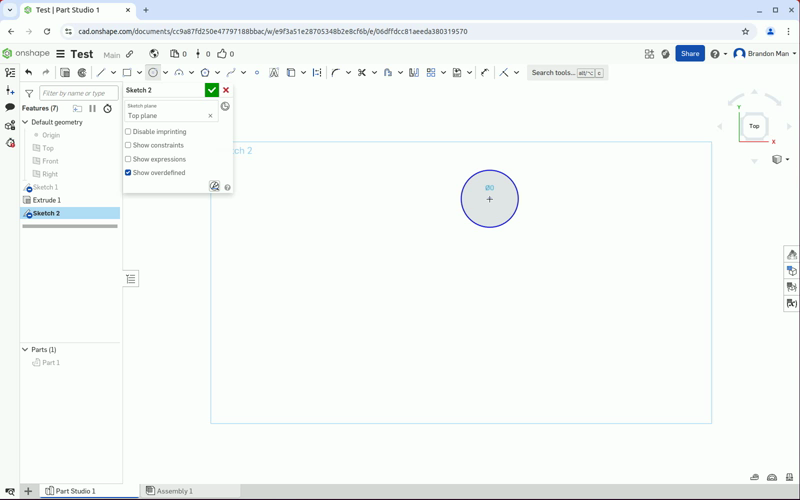
mouse_move(501, 198)
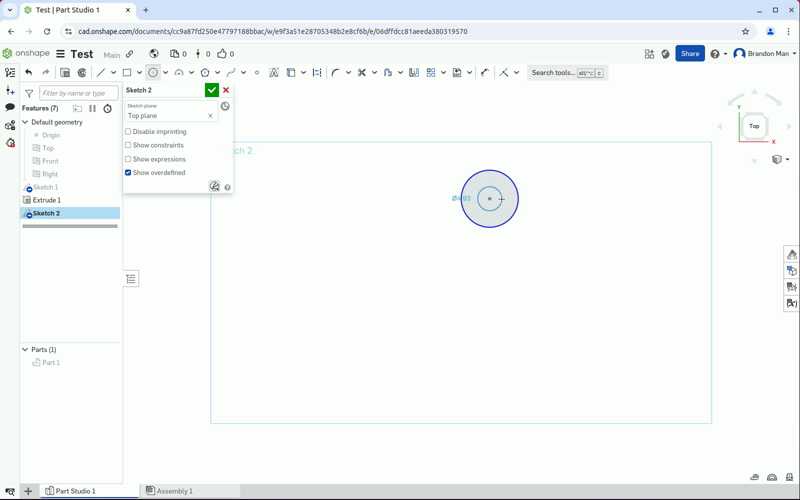
click(501, 198)
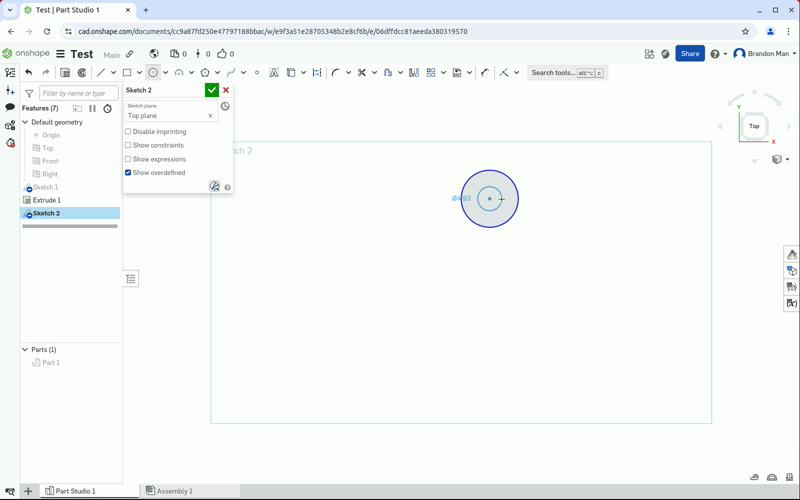
key(esc)
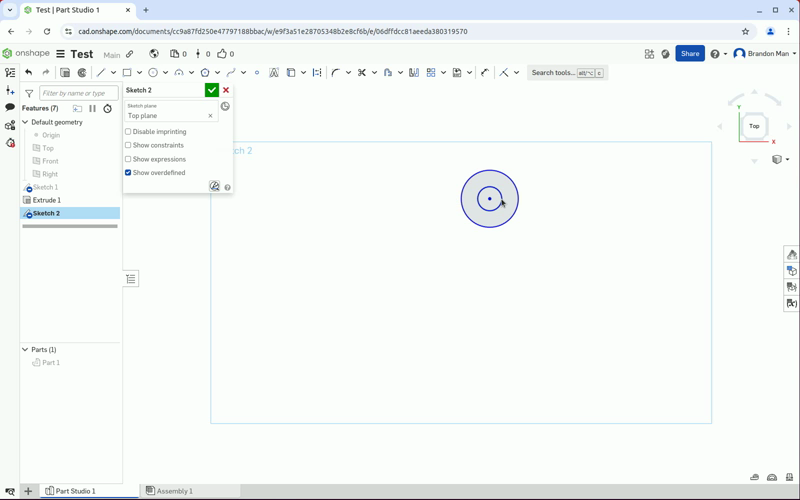
mouse_move(470, 190)
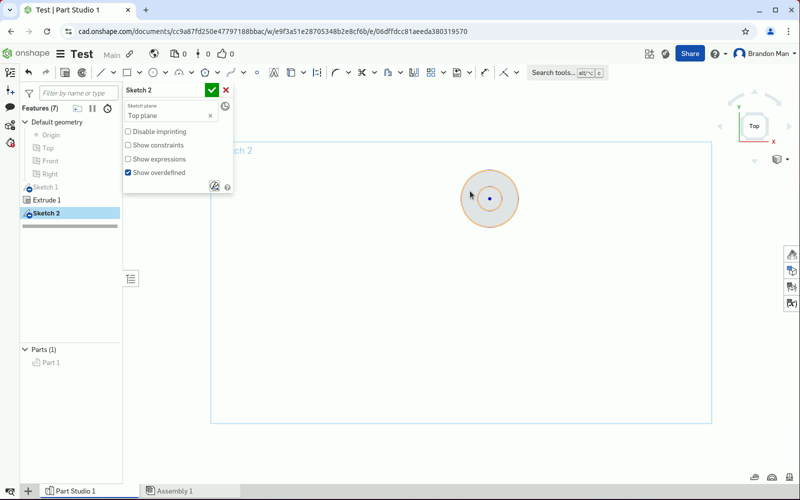
click(470, 190)
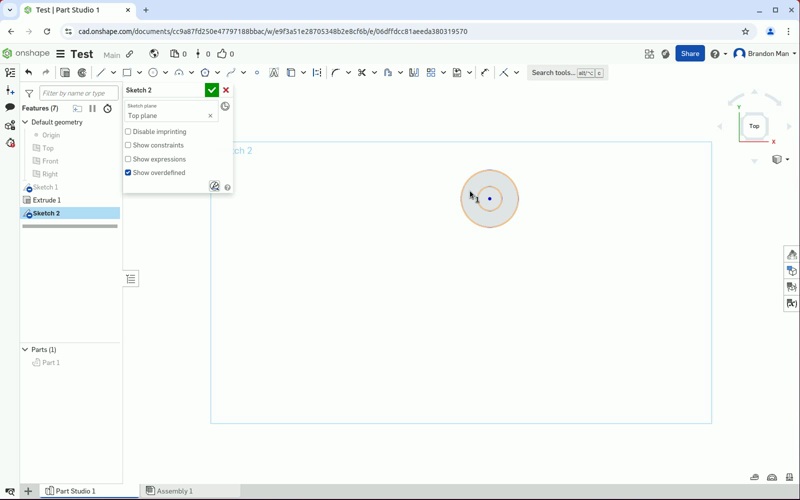
mouse_move(73, 352)
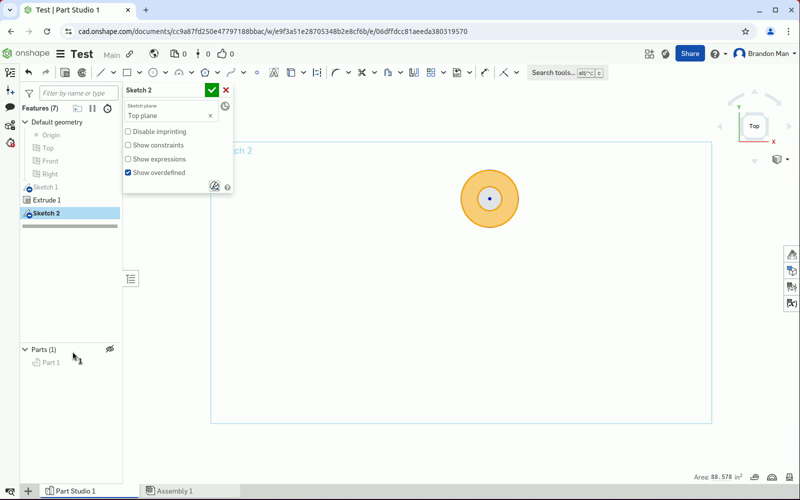
key(shift+y)
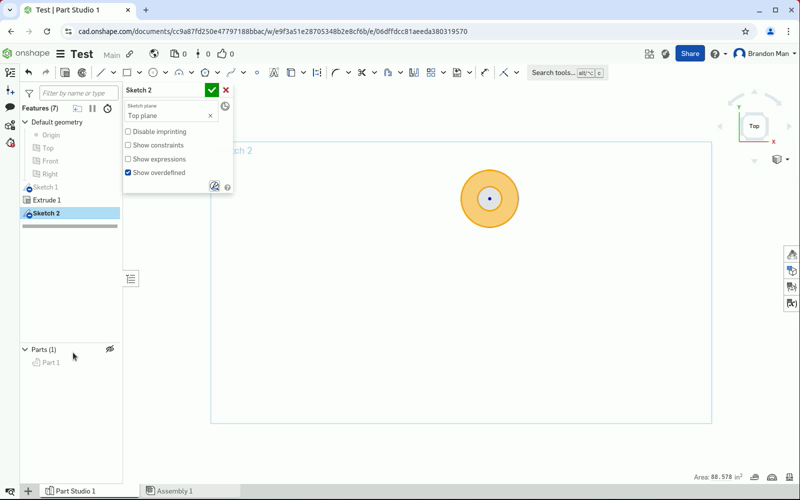
key(shift+e)
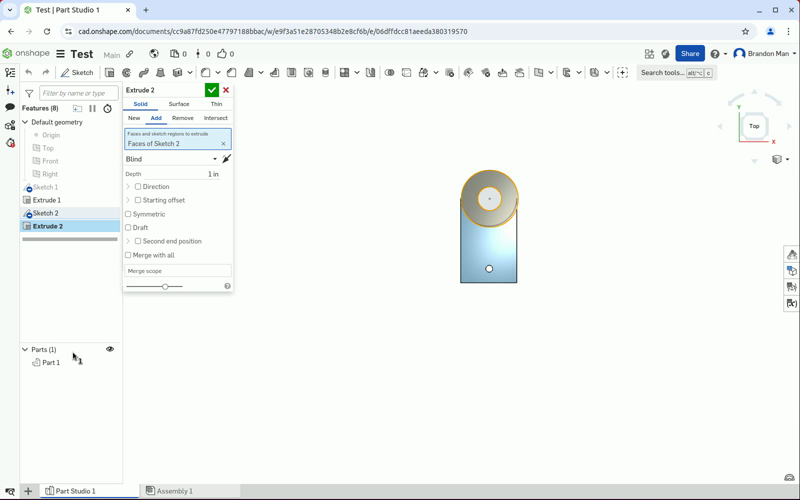
mouse_move(143, 106)
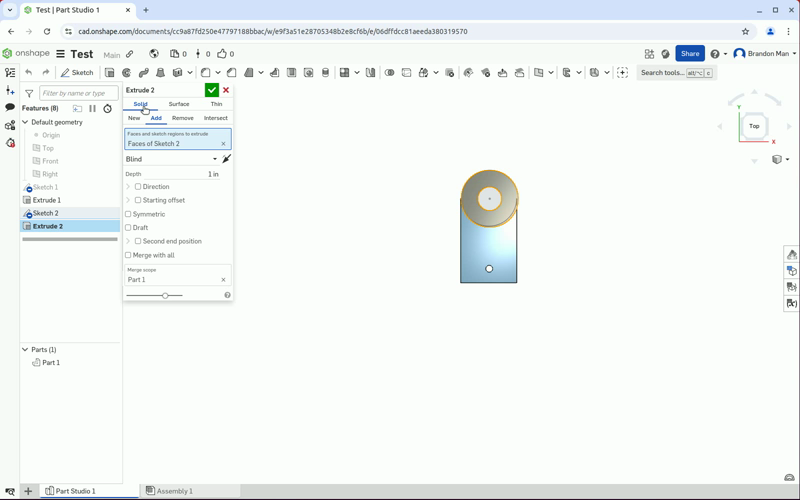
click(143, 106)
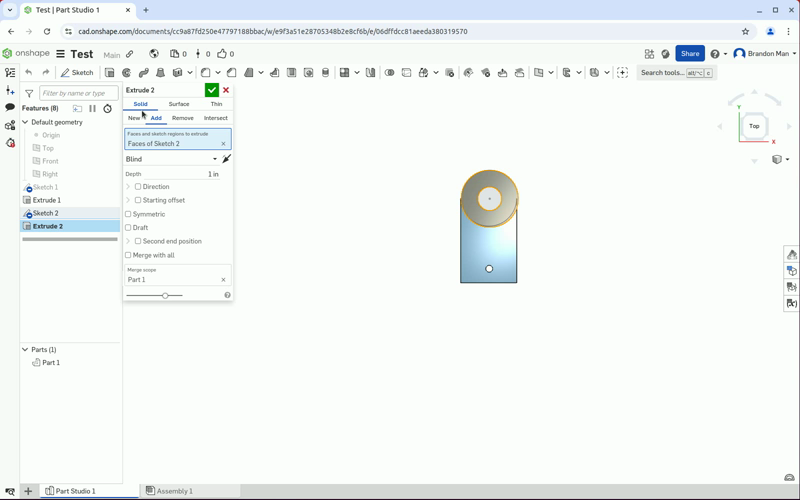
mouse_move(137, 120)
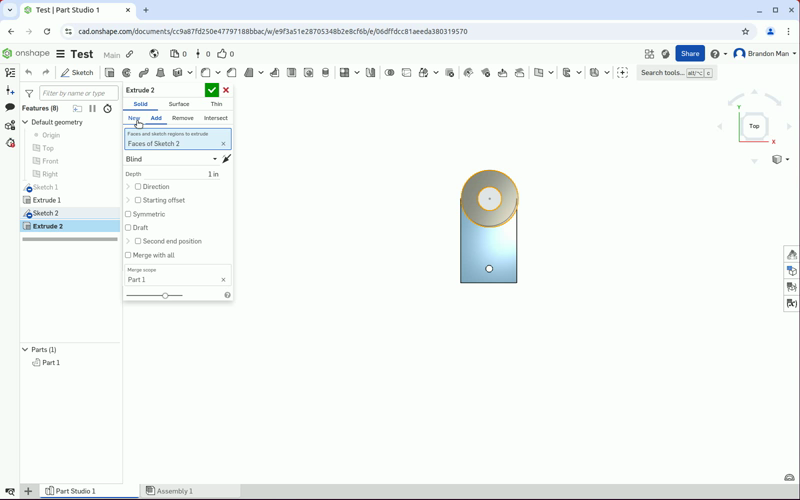
click(137, 120)
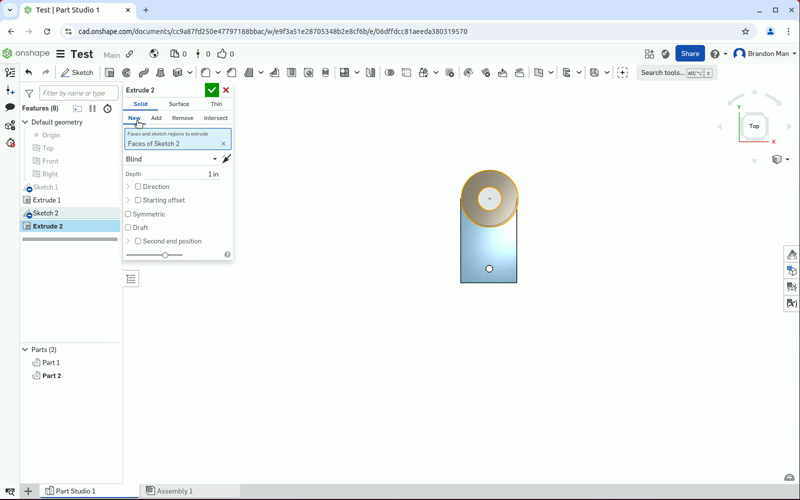
key(tab, 4)
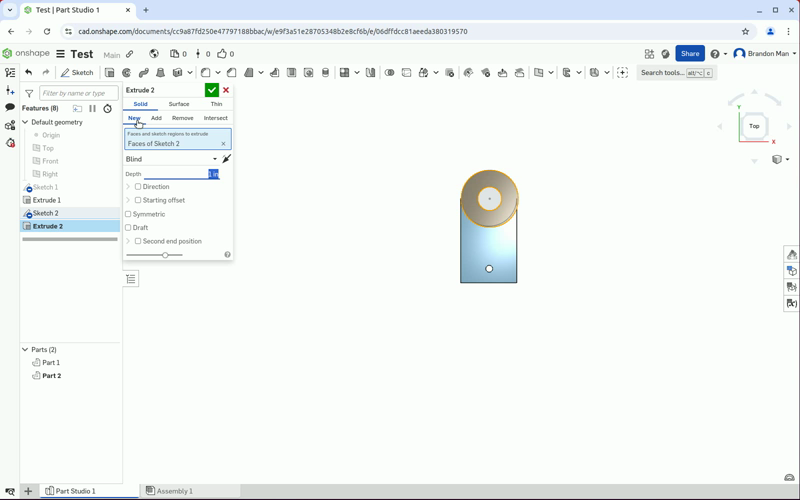
text(1.204)
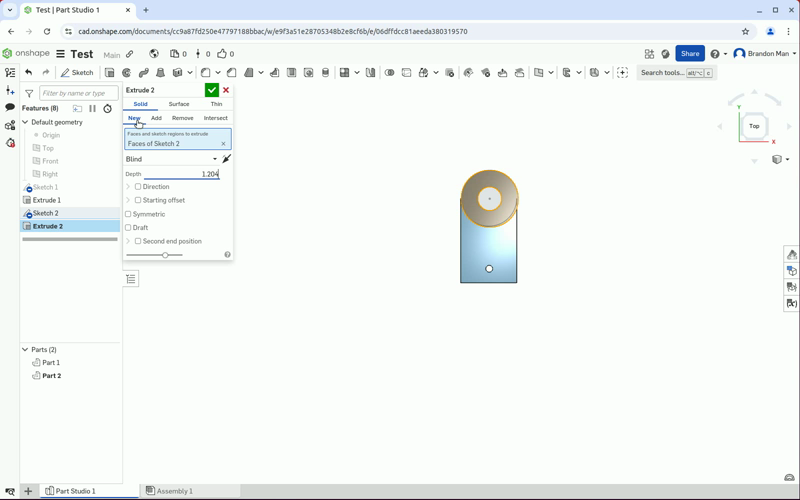
key(enter)
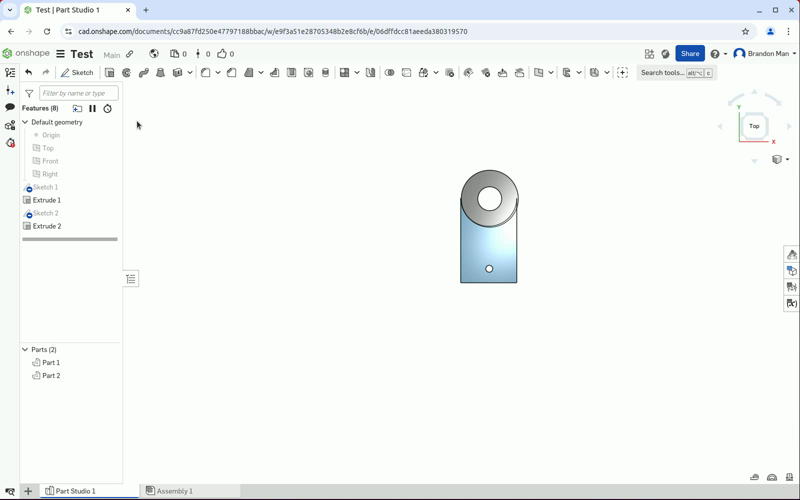
key(shift+h)
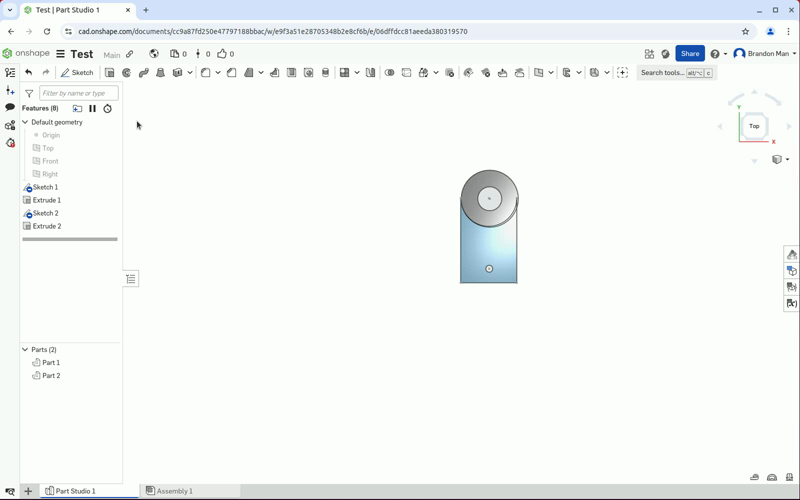
key(shift+h)
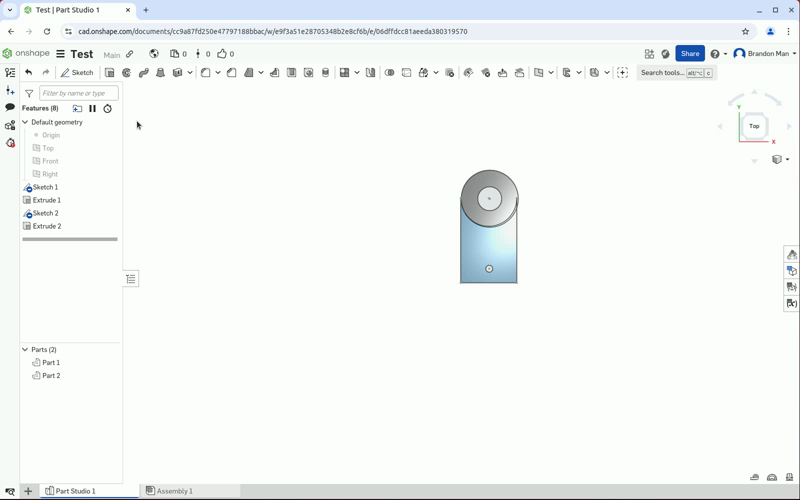
key(shift+7)
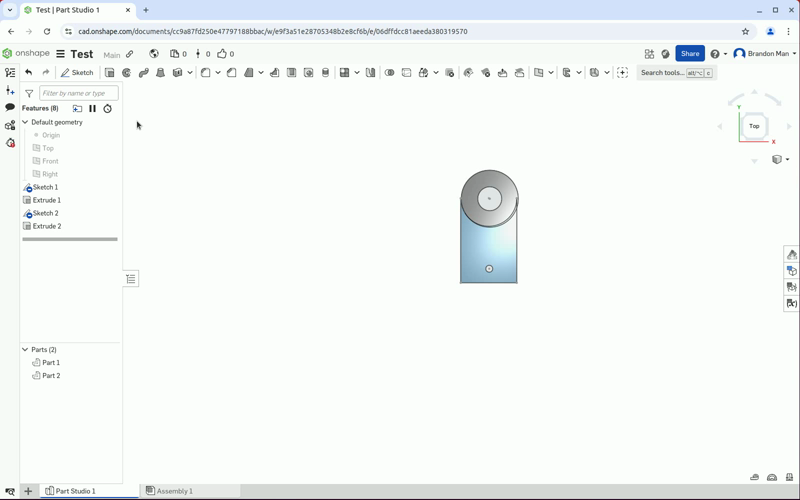
key(up, 3)
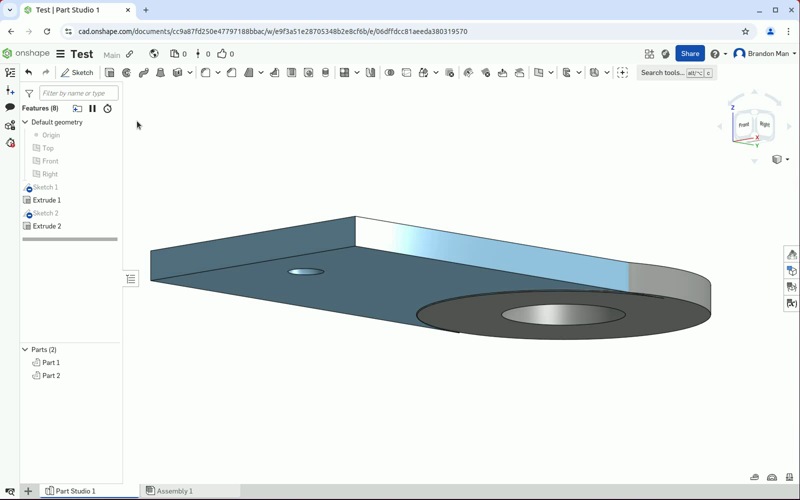
key(left, 3)
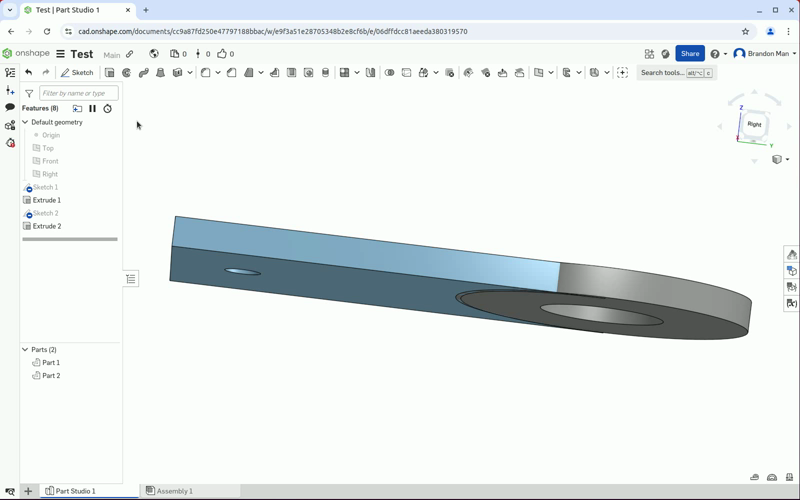
key(right, 3)
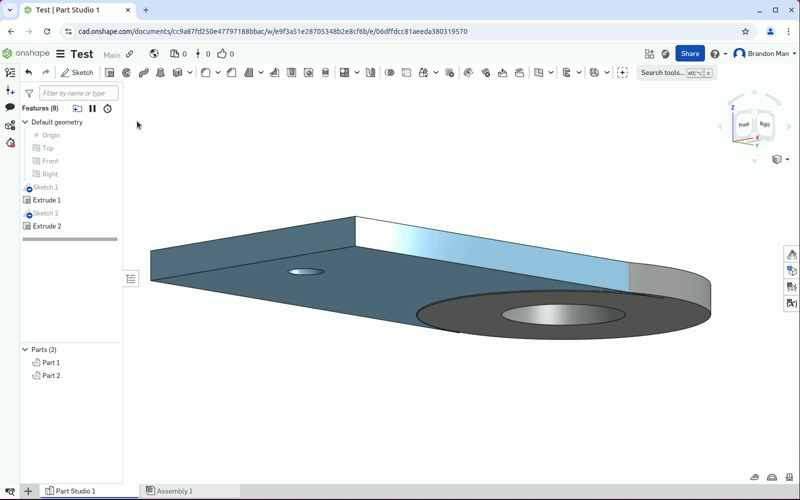
key(down, 3)
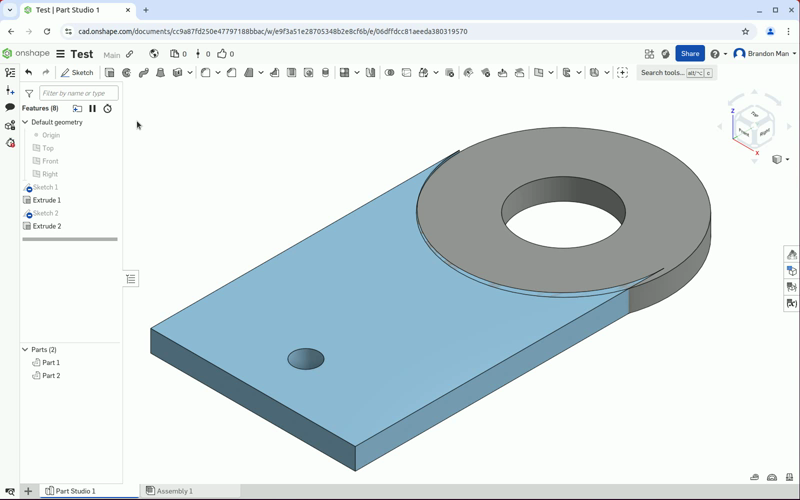
mouse_move(73, 189)
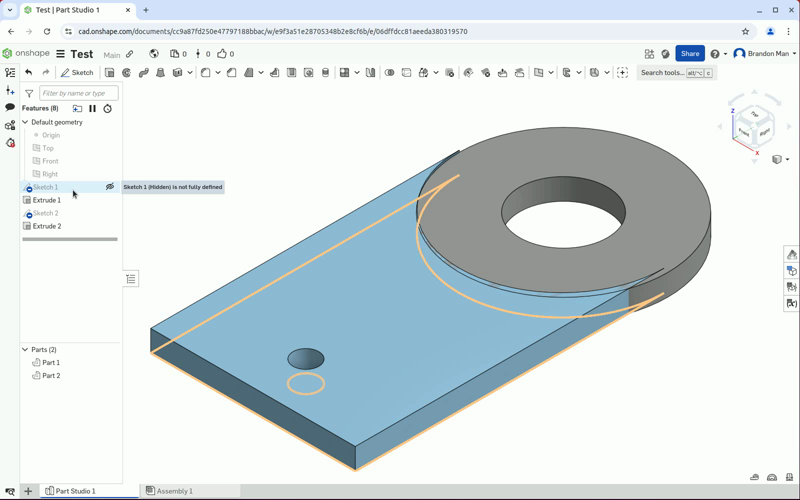
click(73, 189)